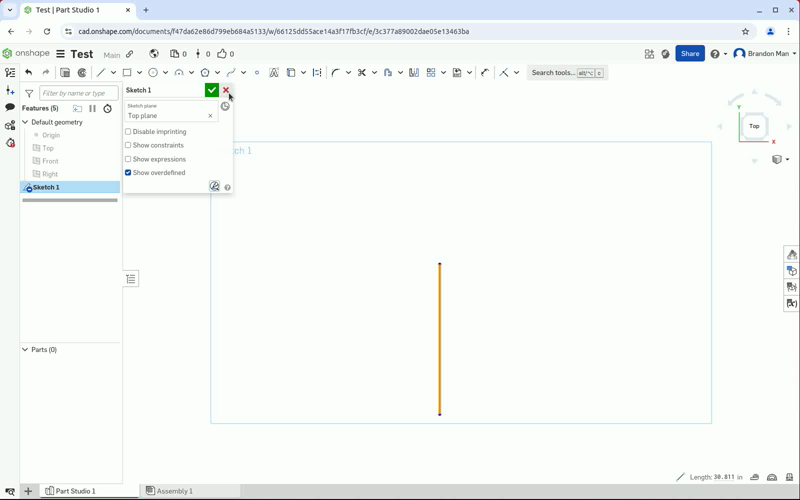
key(shift+h)
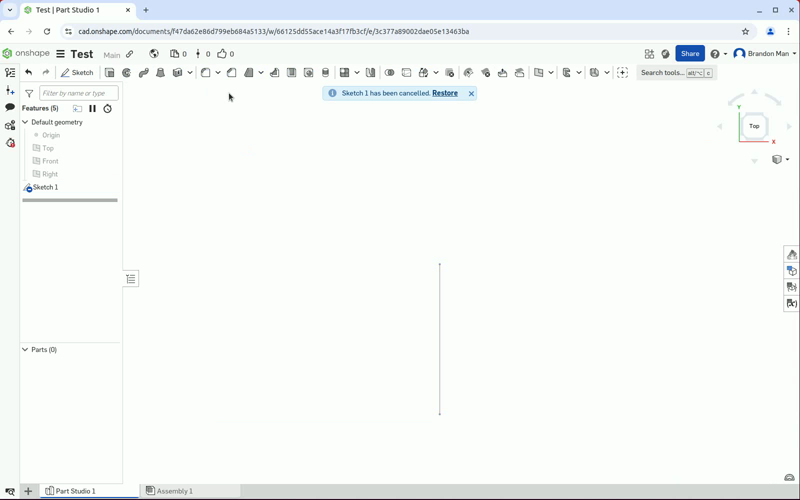
key(shift+s)
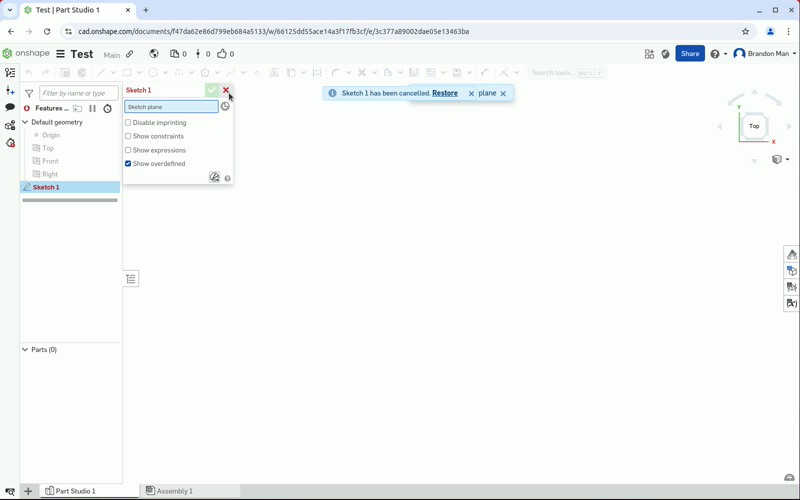
mouse_move(73, 150)
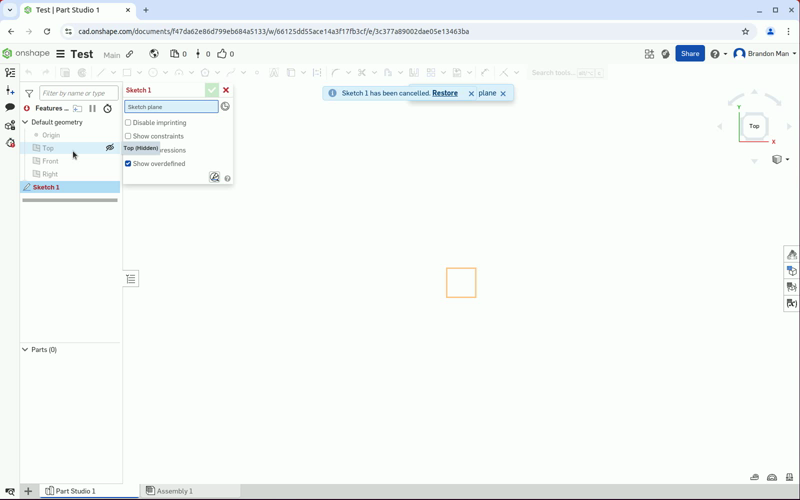
click(73, 150)
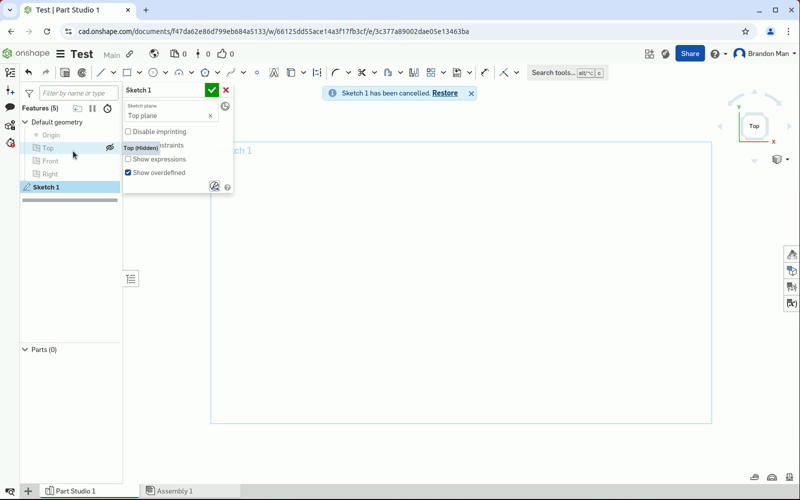
mouse_move(73, 352)
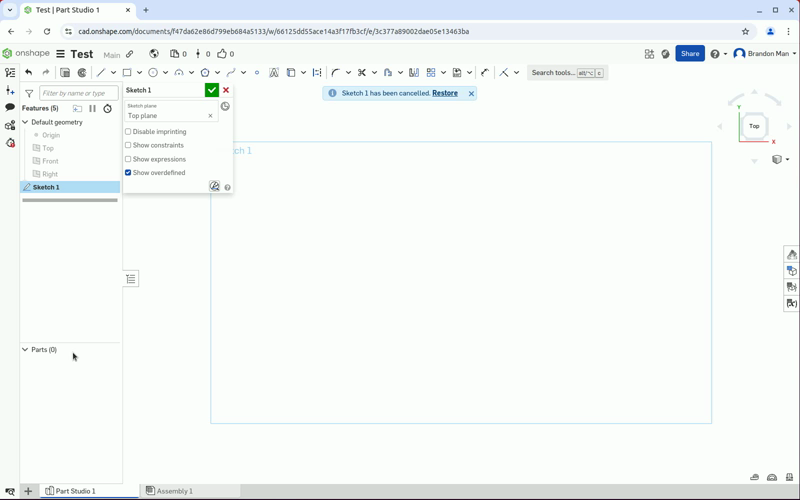
key(y)
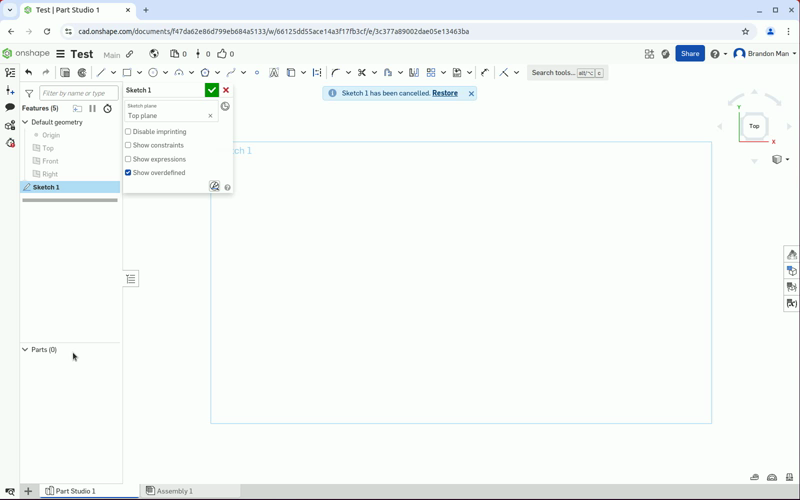
key(l)
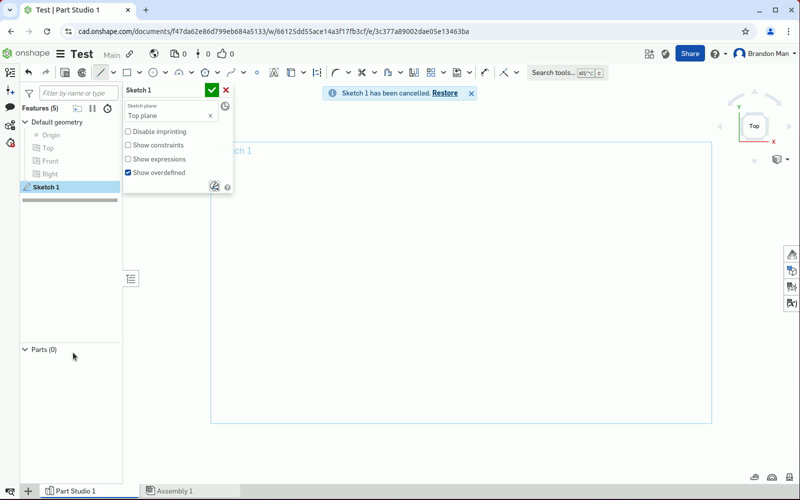
key_down(shift)
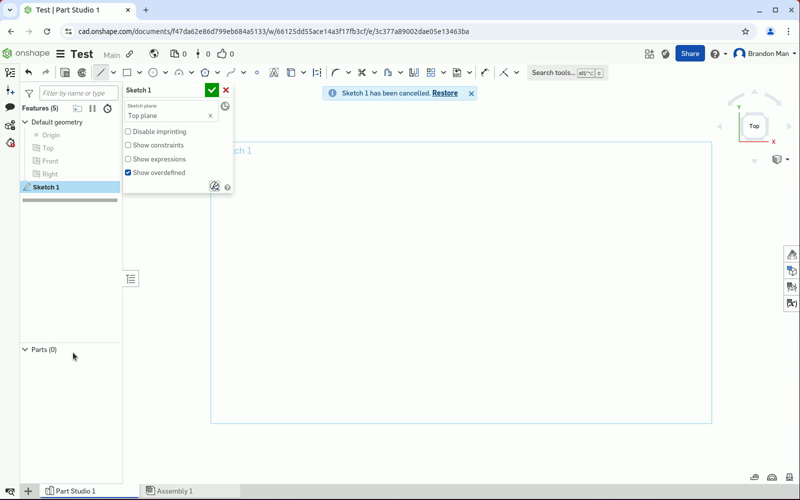
mouse_move(348, 341)
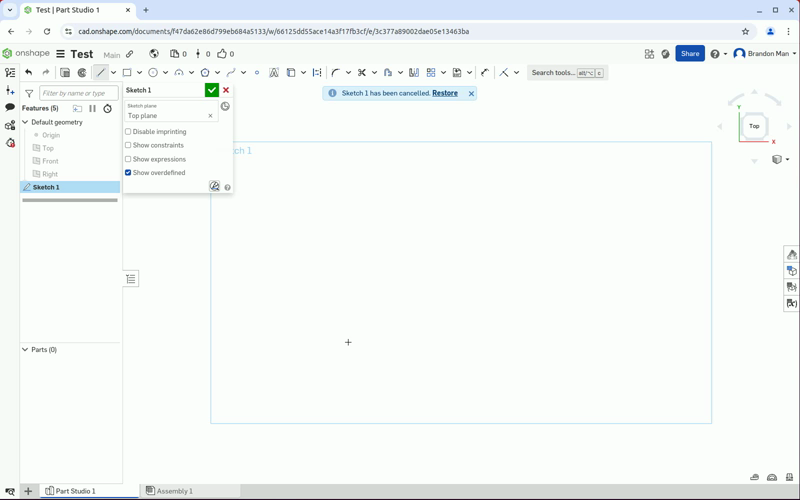
click(348, 341)
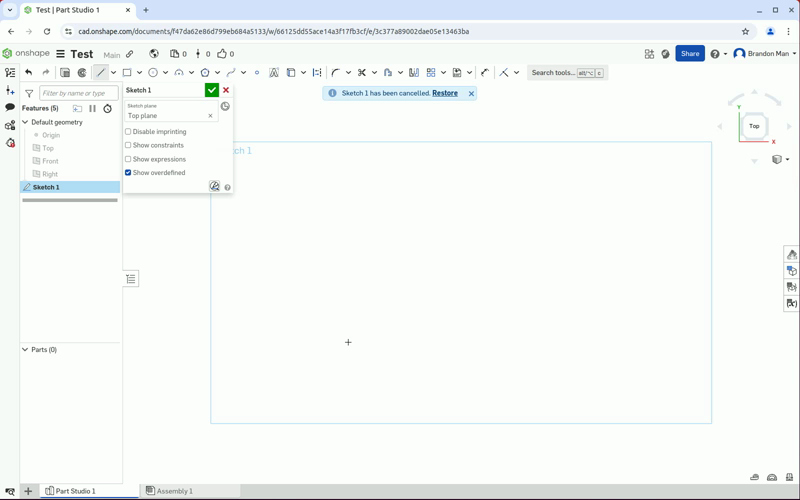
key_up(shift)
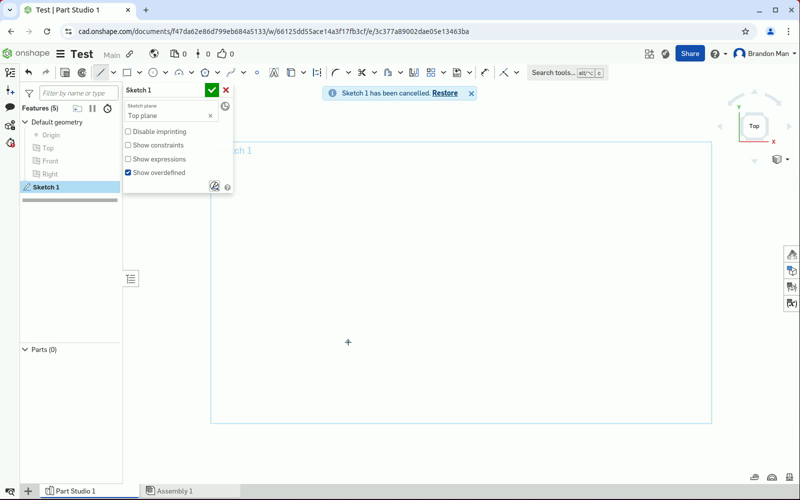
key_down(shift)
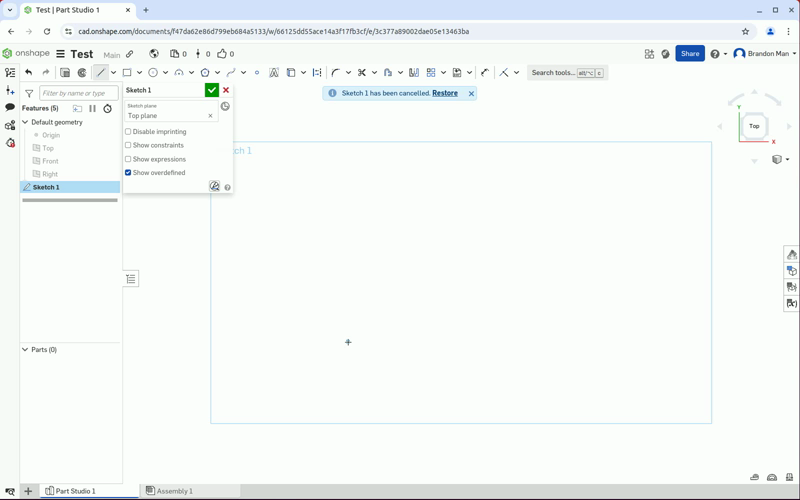
mouse_move(459, 341)
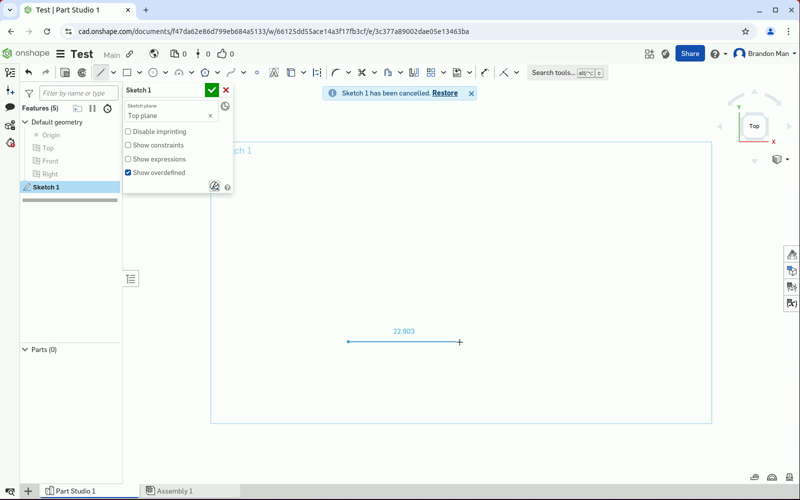
click(459, 341)
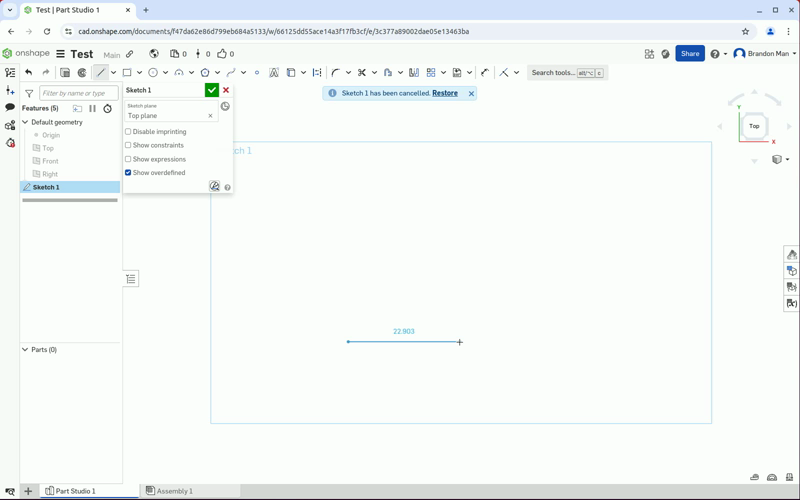
key_up(shift)
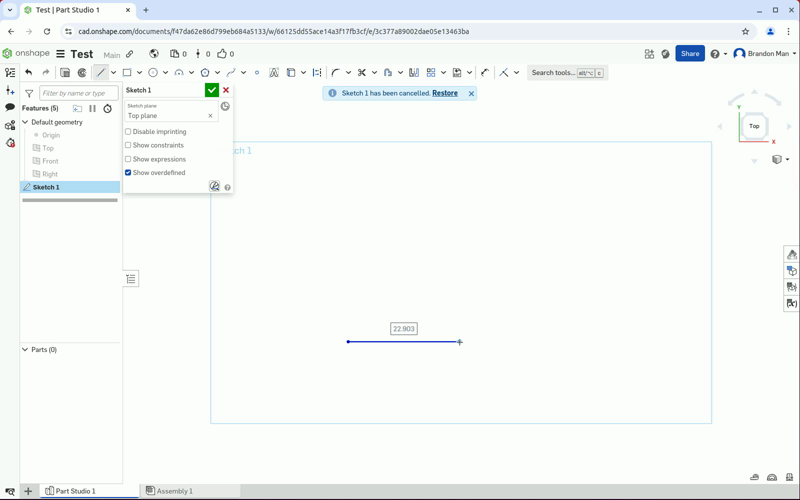
key_down(shift)
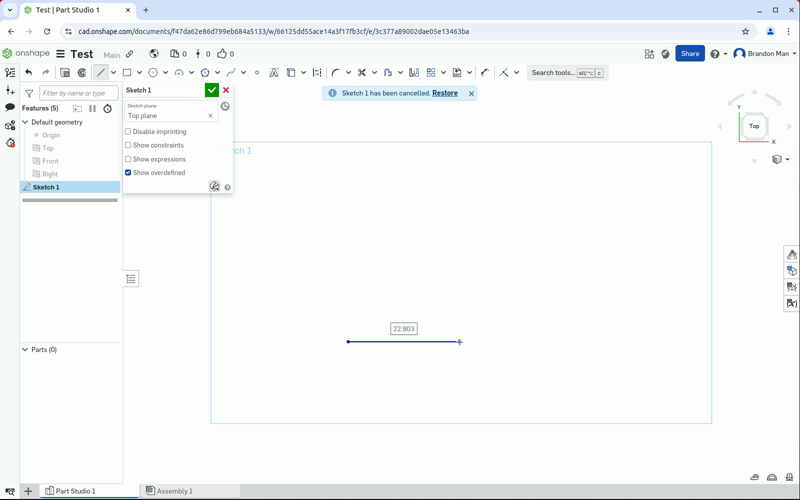
mouse_move(459, 200)
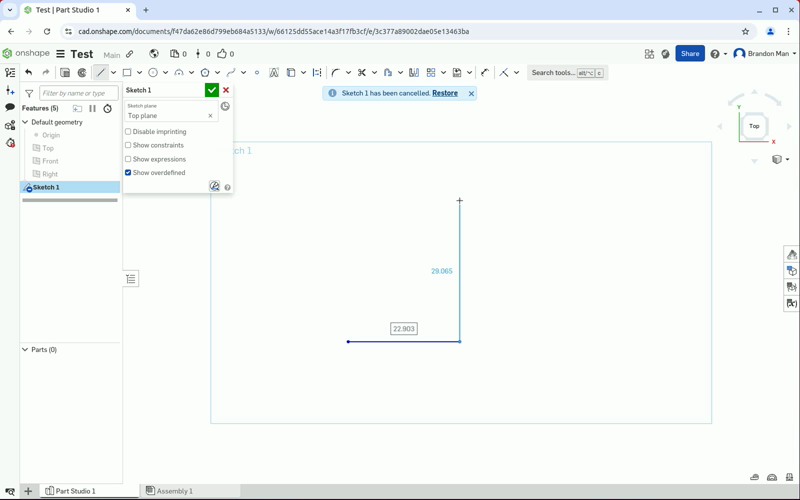
click(459, 200)
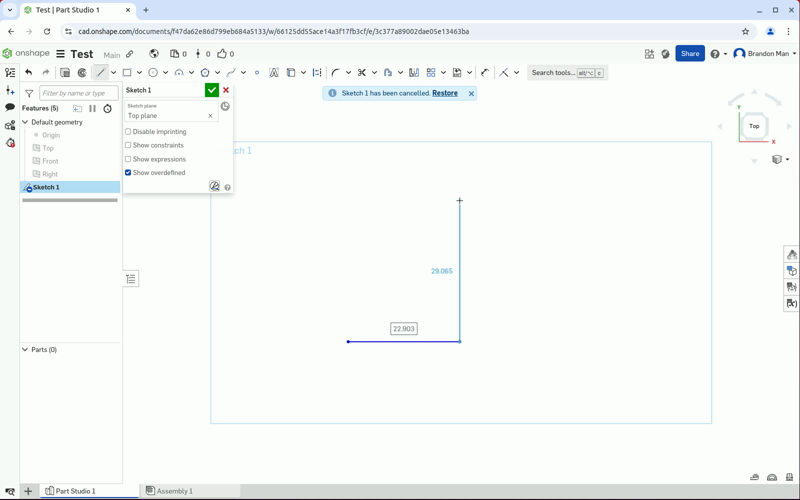
key_up(shift)
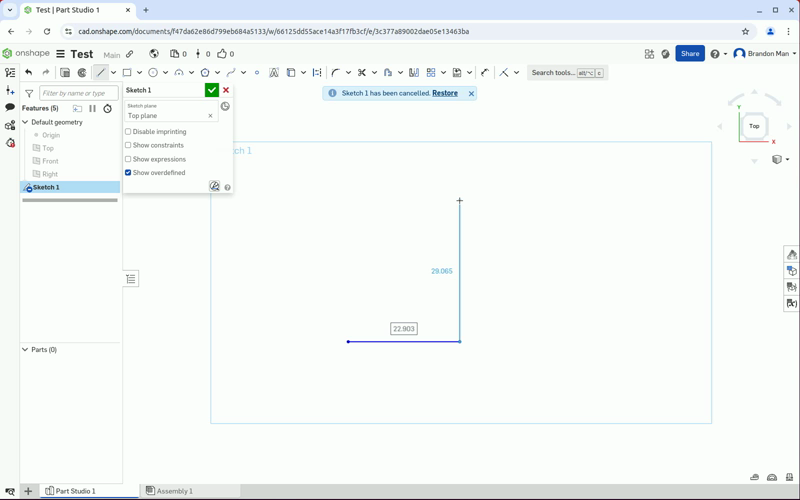
key_down(shift)
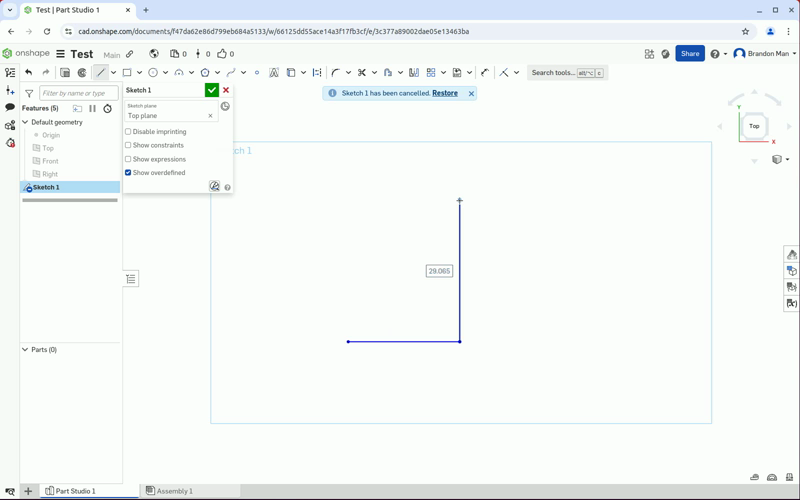
mouse_move(348, 200)
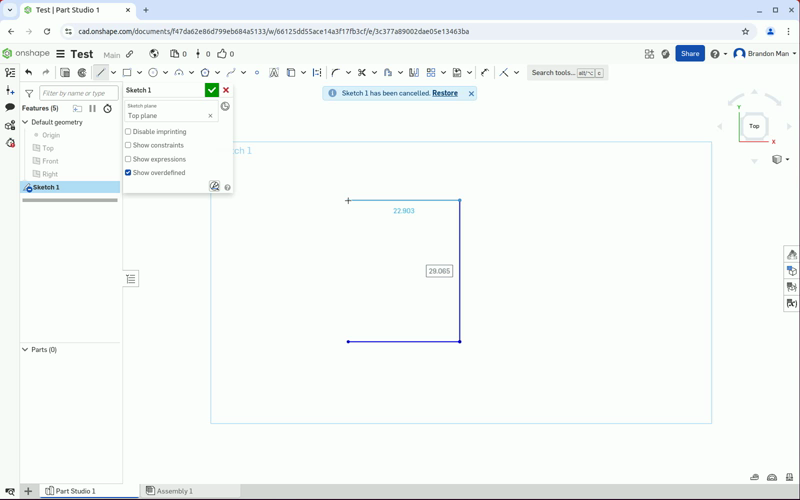
click(348, 200)
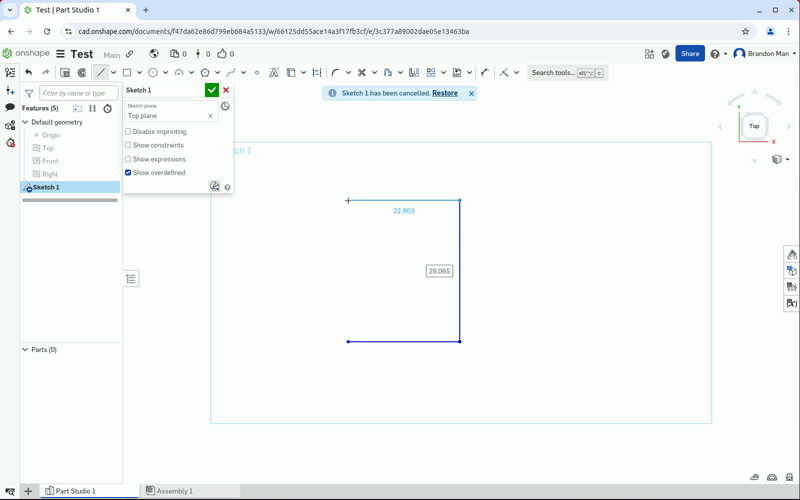
key_up(shift)
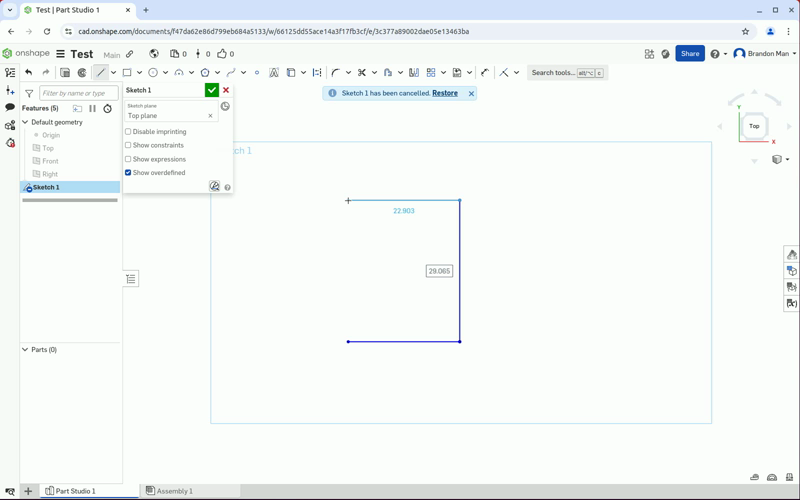
key_down(shift)
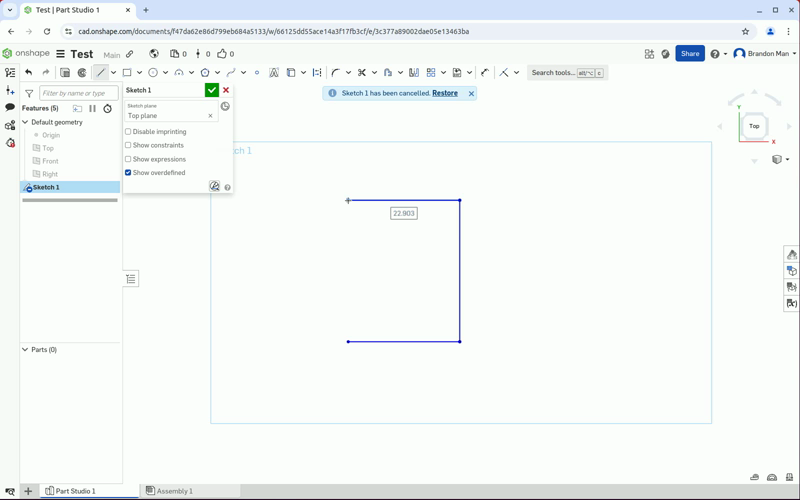
mouse_move(348, 341)
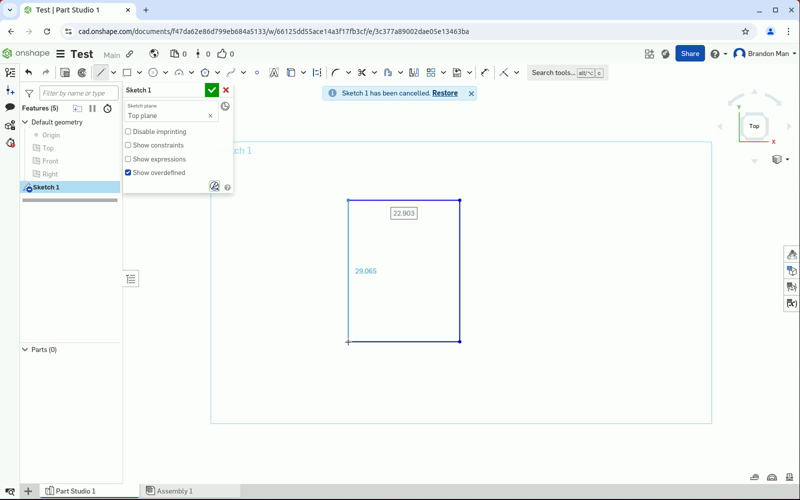
key_up(shift)
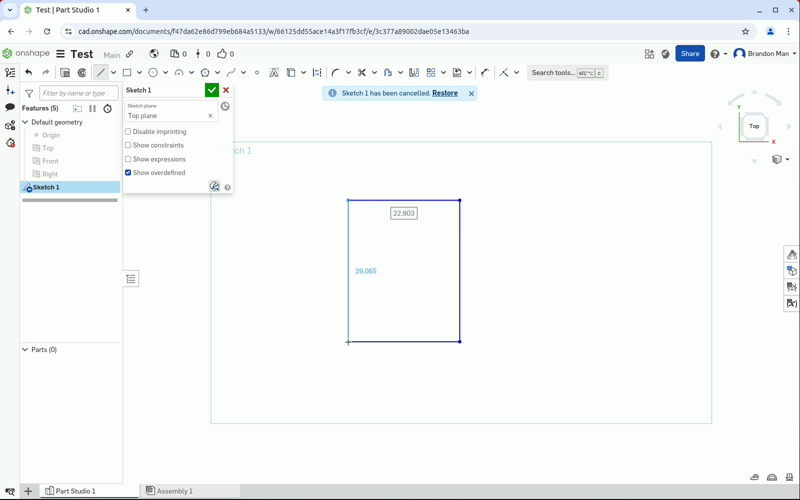
click(348, 341)
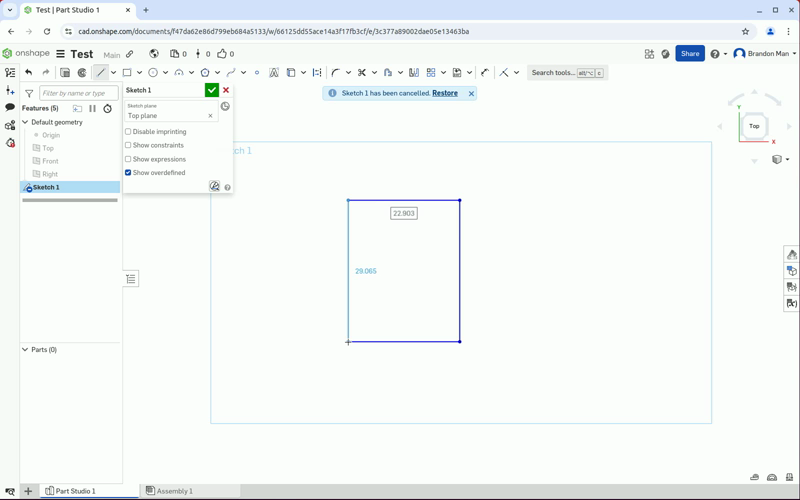
key(esc)
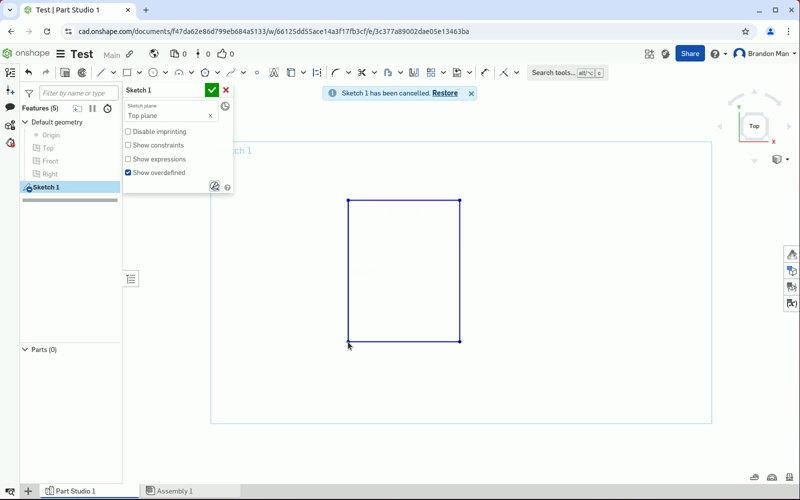
key(c)
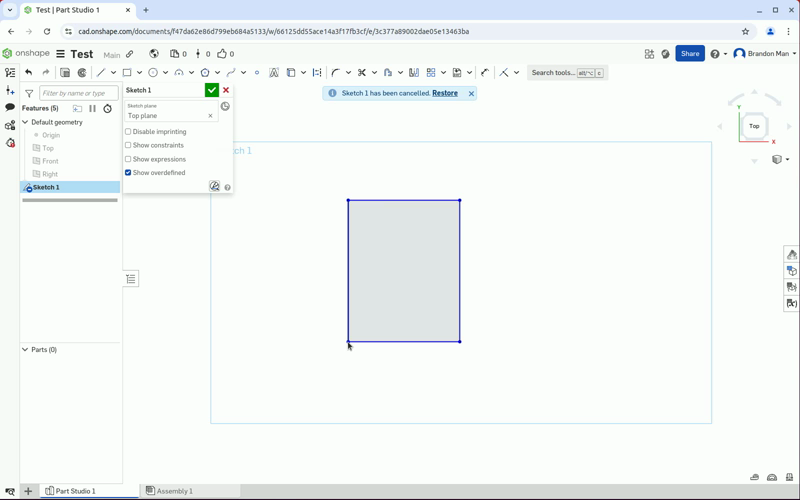
key_down(shift)
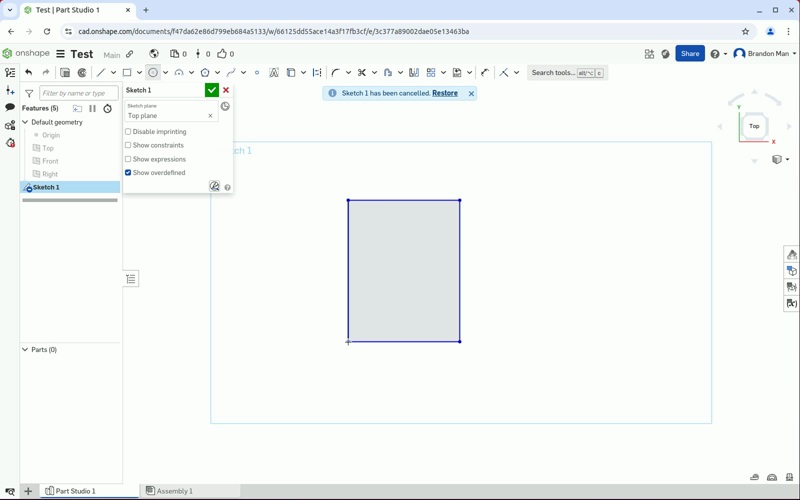
mouse_move(361, 298)
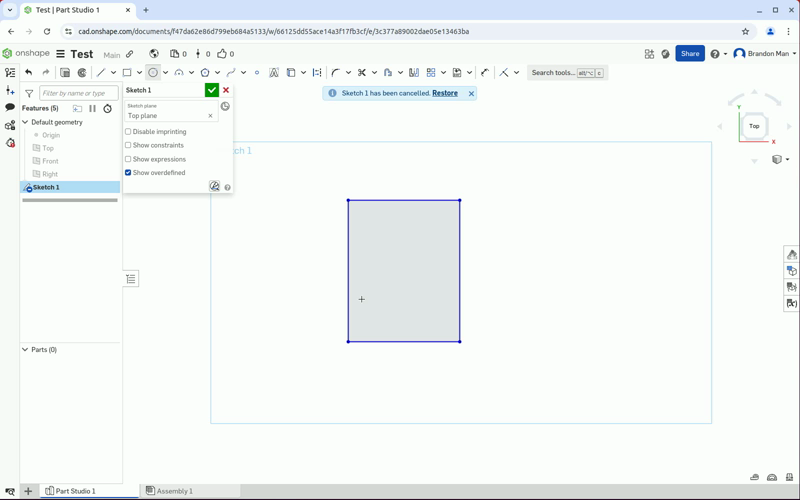
click(361, 298)
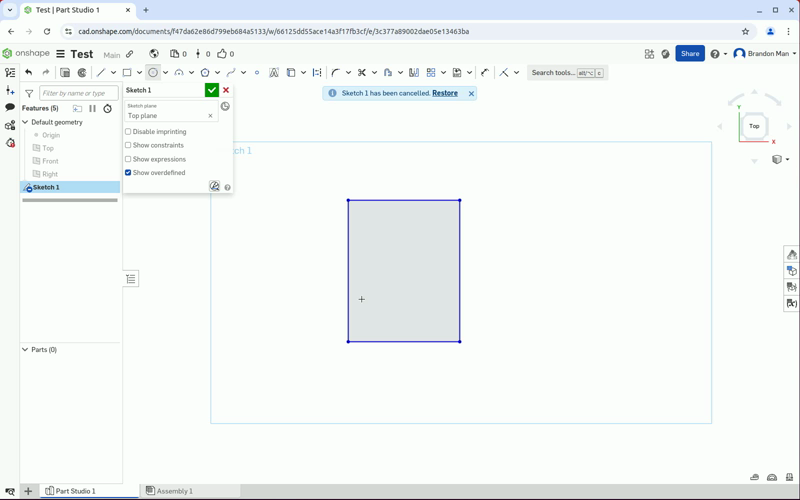
key_up(shift)
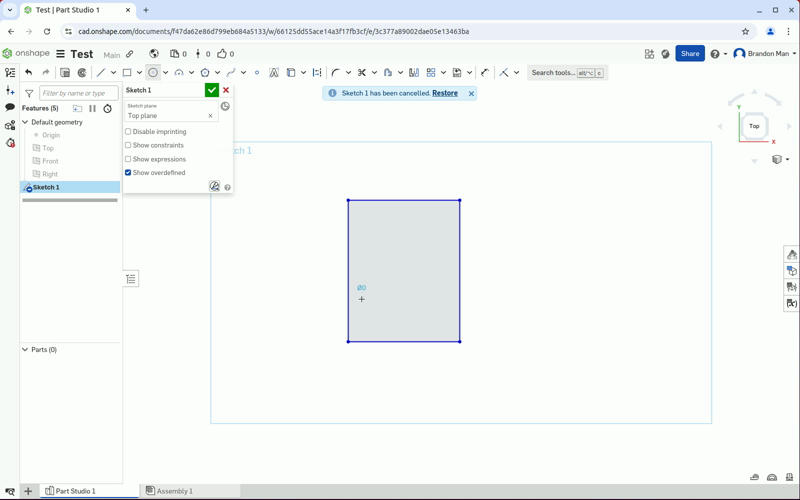
mouse_move(369, 298)
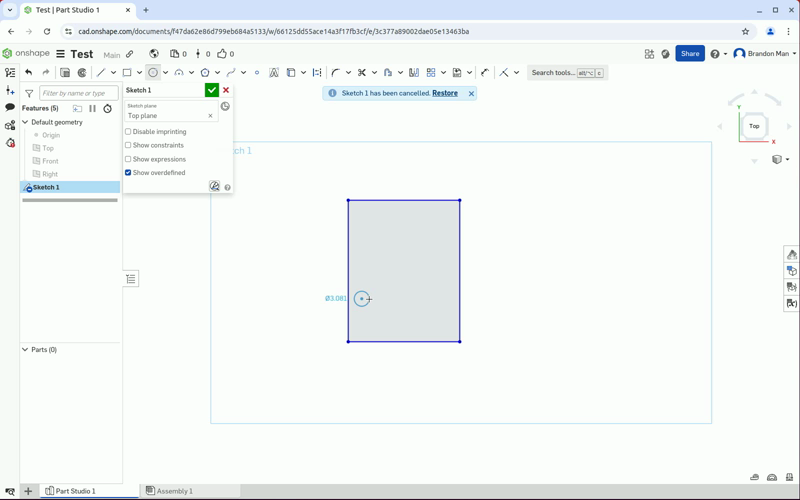
click(369, 298)
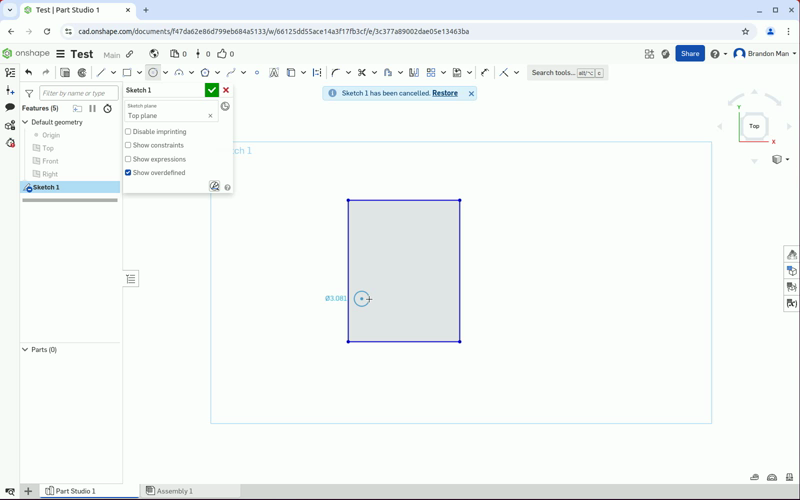
key(esc)
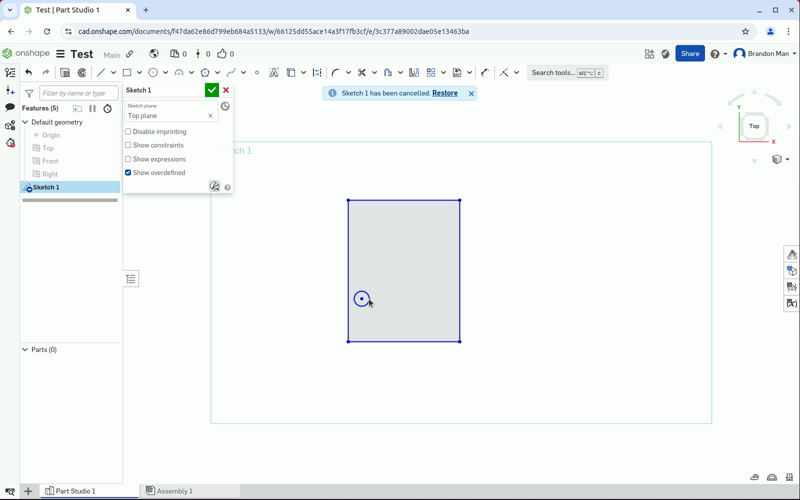
key(c)
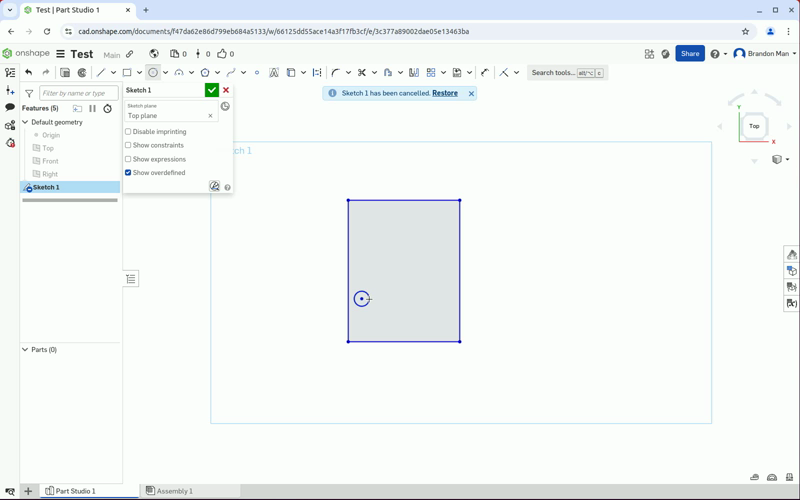
key_down(shift)
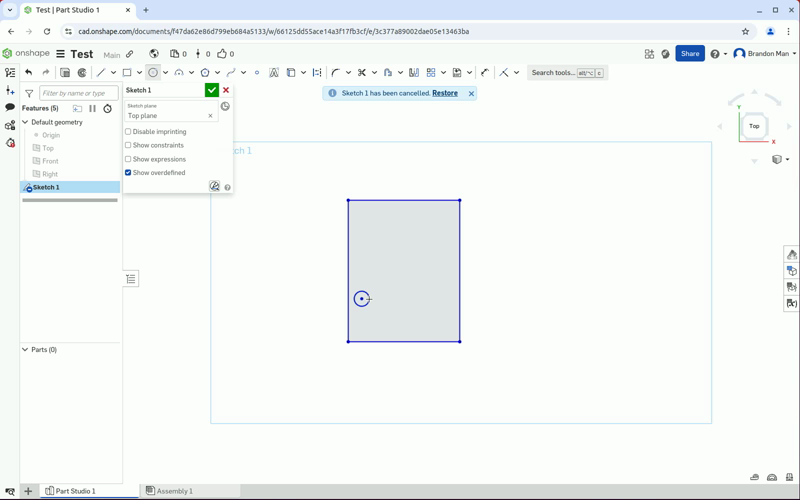
mouse_move(361, 213)
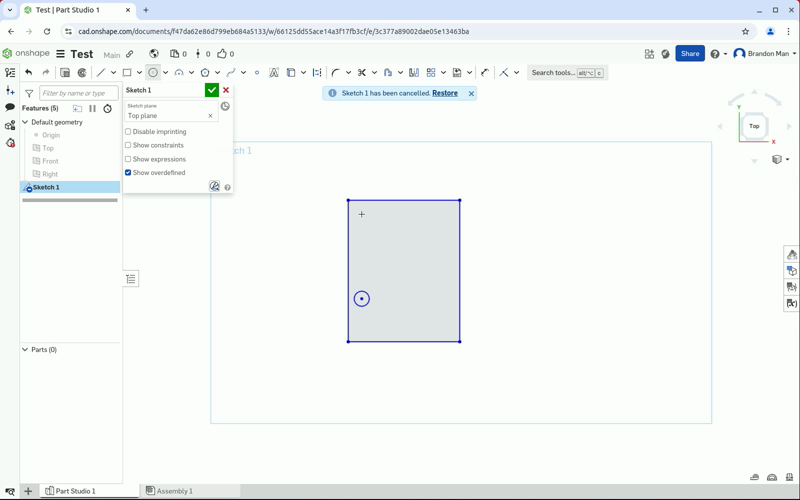
click(361, 213)
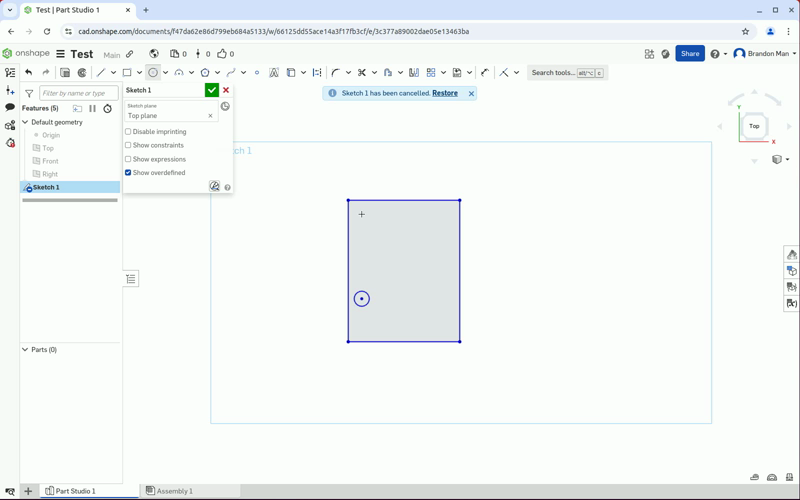
key_up(shift)
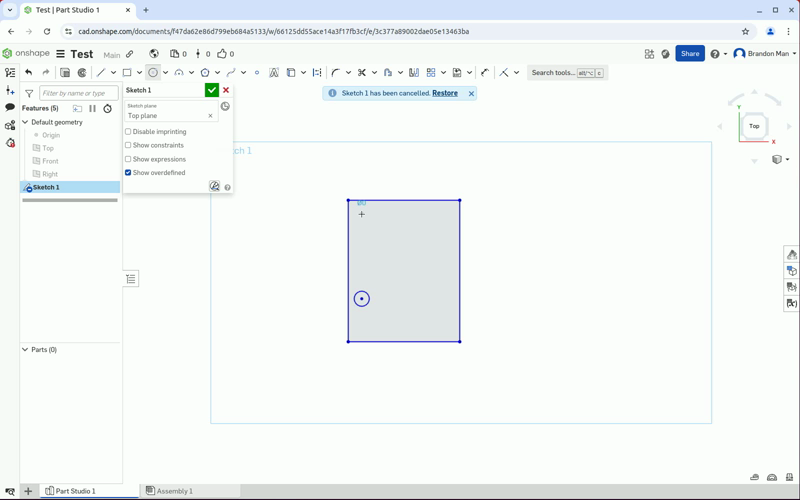
mouse_move(369, 213)
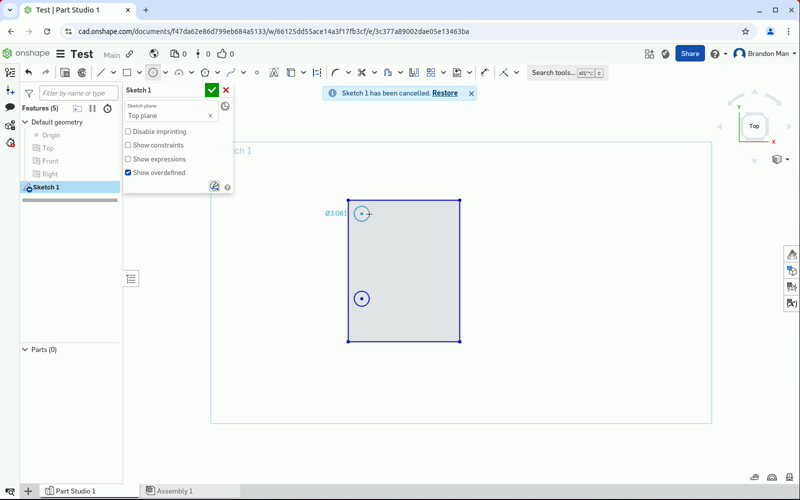
click(369, 213)
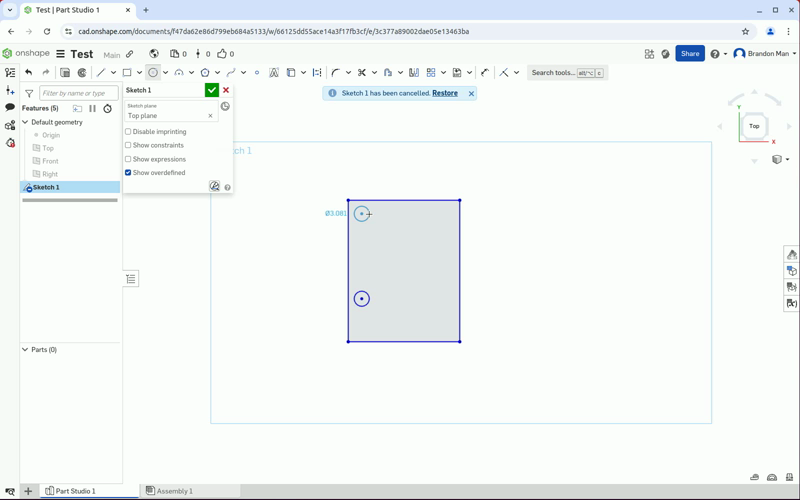
key(esc)
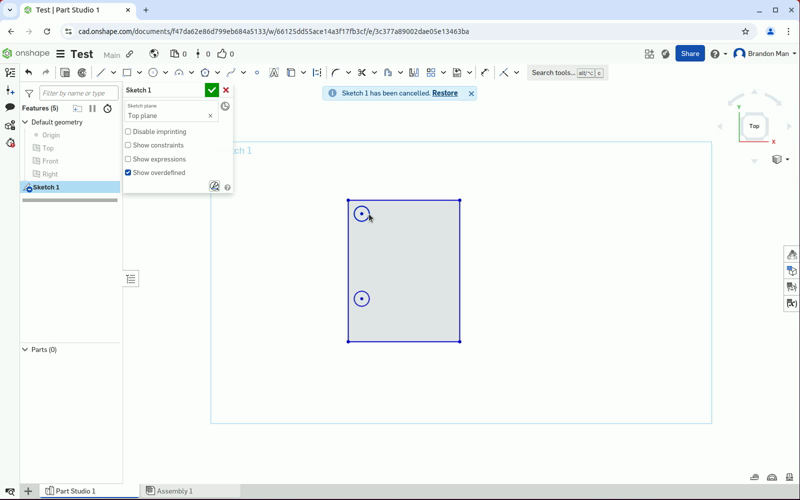
key(c)
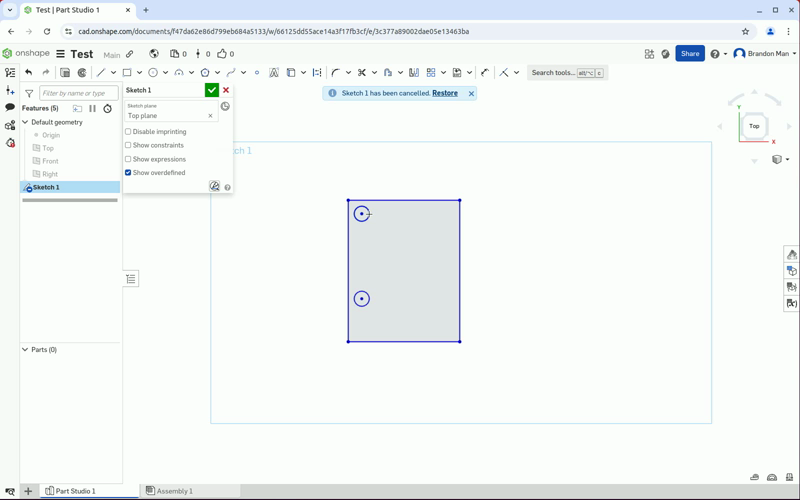
key_down(shift)
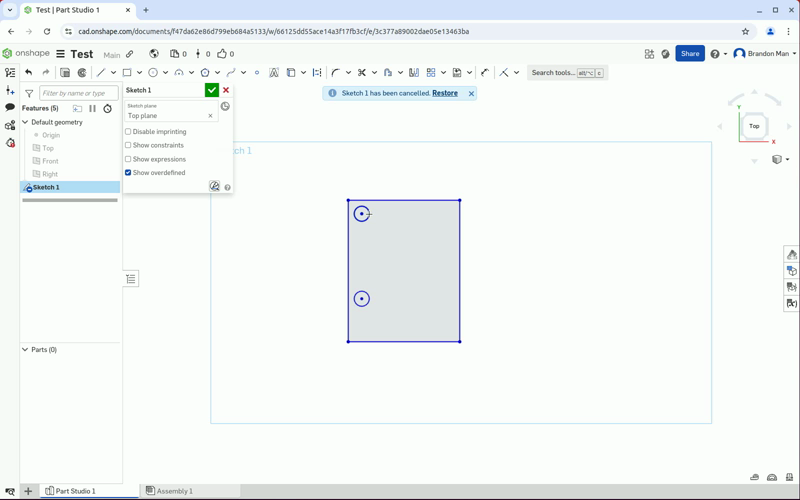
mouse_move(404, 256)
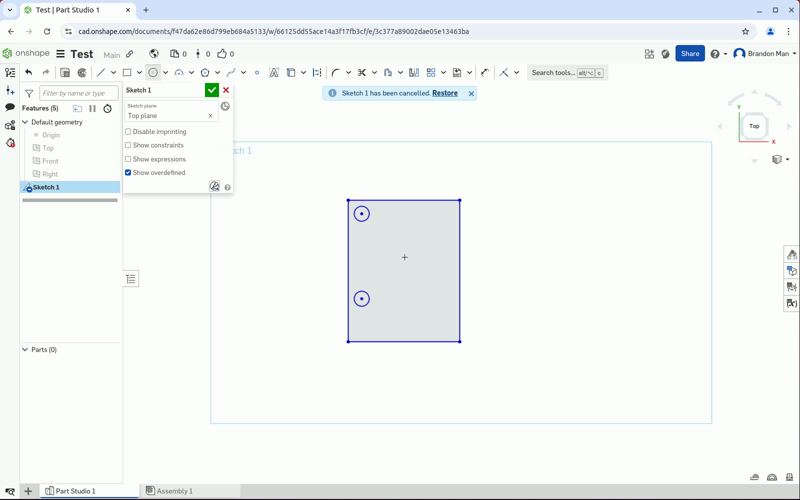
click(404, 256)
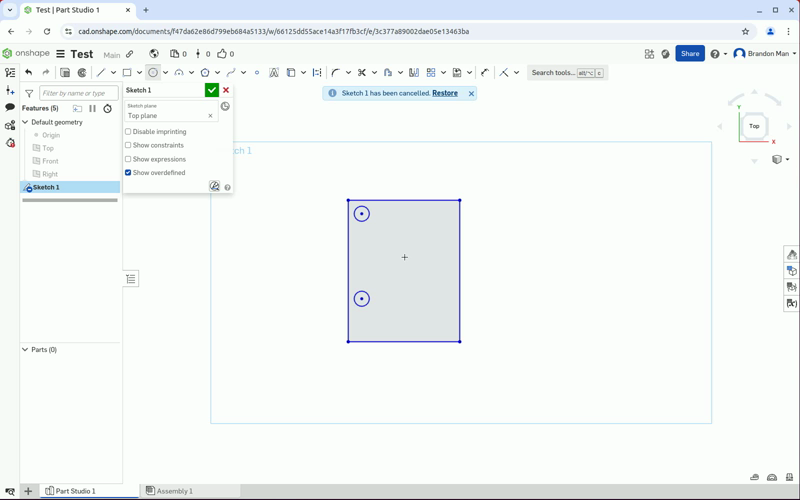
key_up(shift)
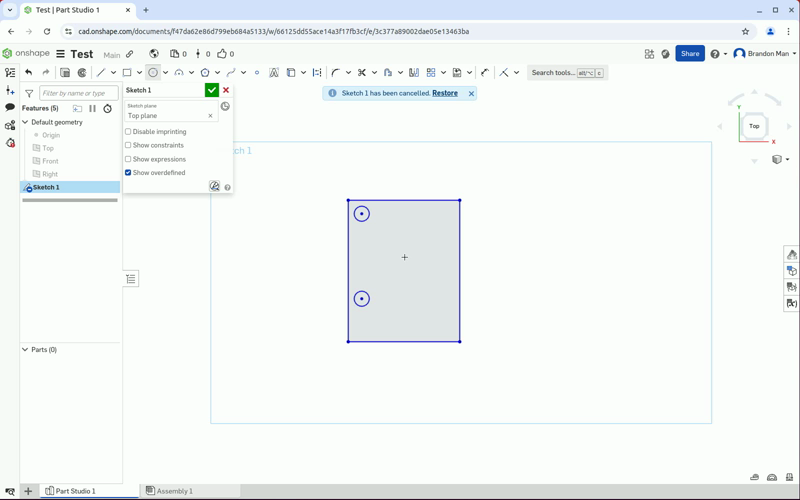
mouse_move(445, 256)
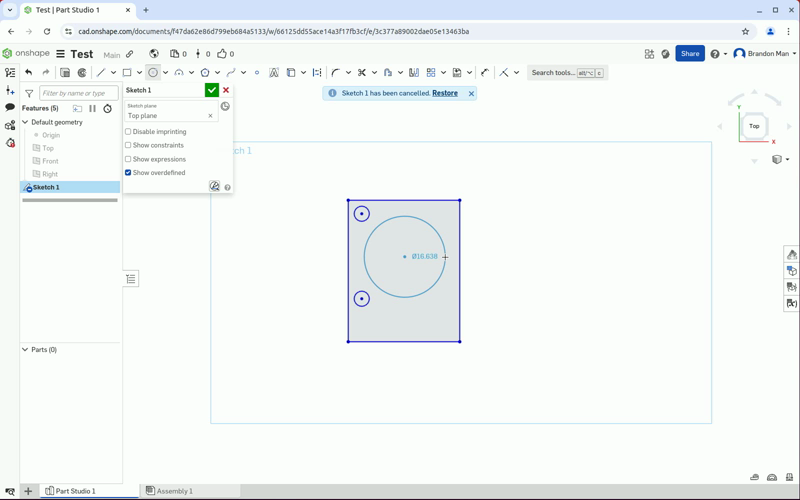
click(445, 256)
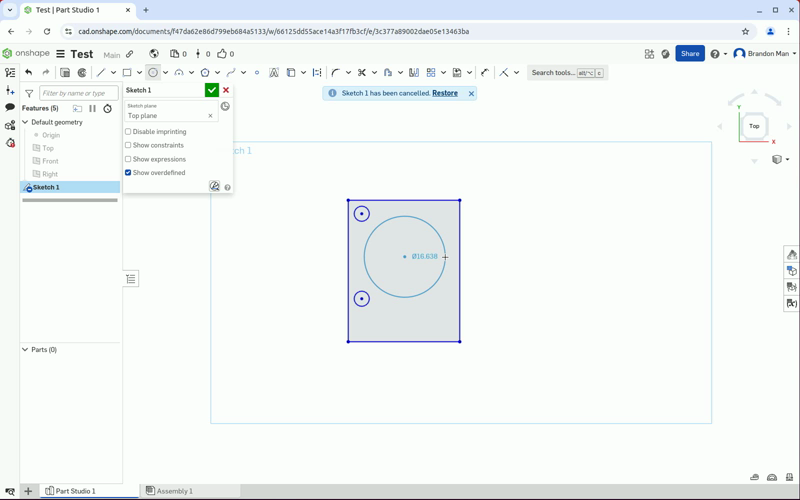
key(esc)
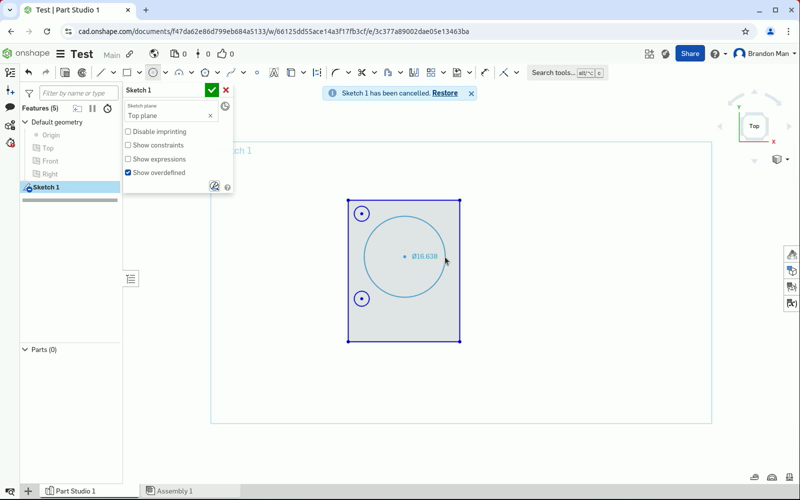
key(c)
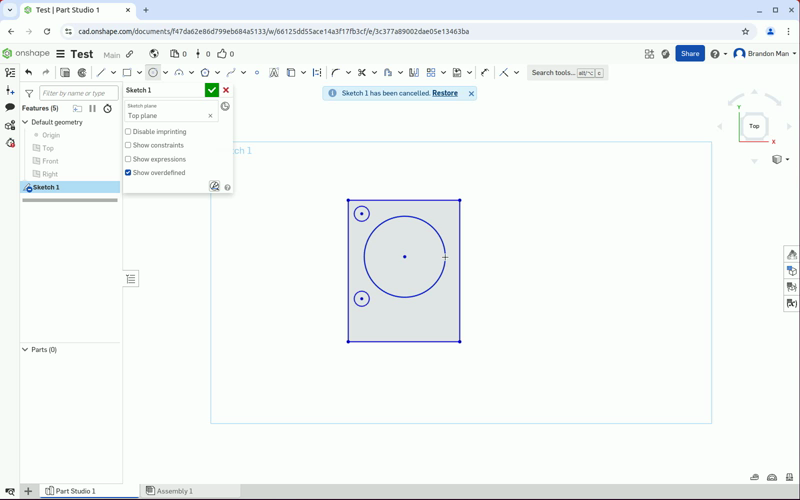
key_down(shift)
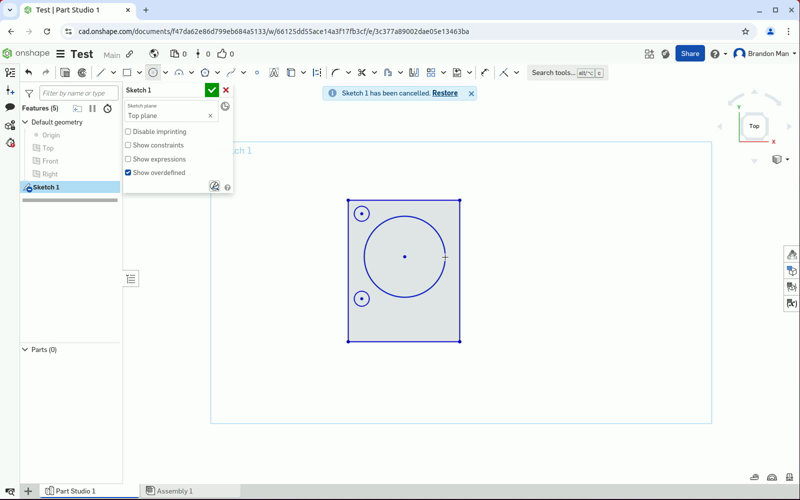
mouse_move(446, 298)
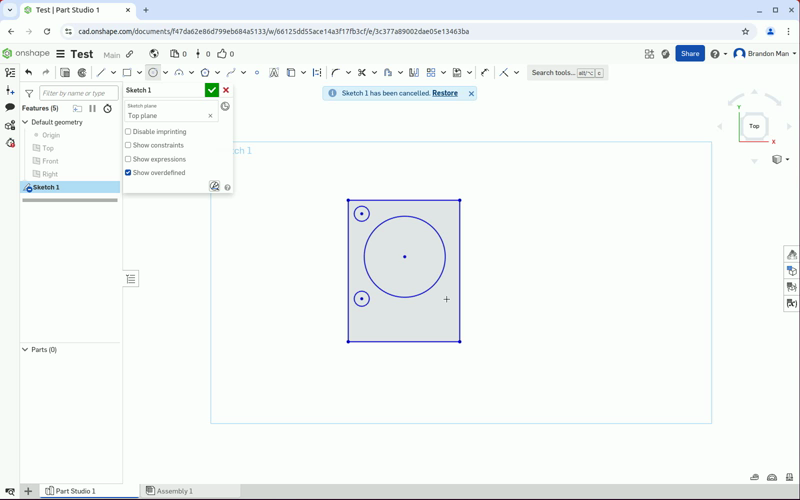
click(446, 298)
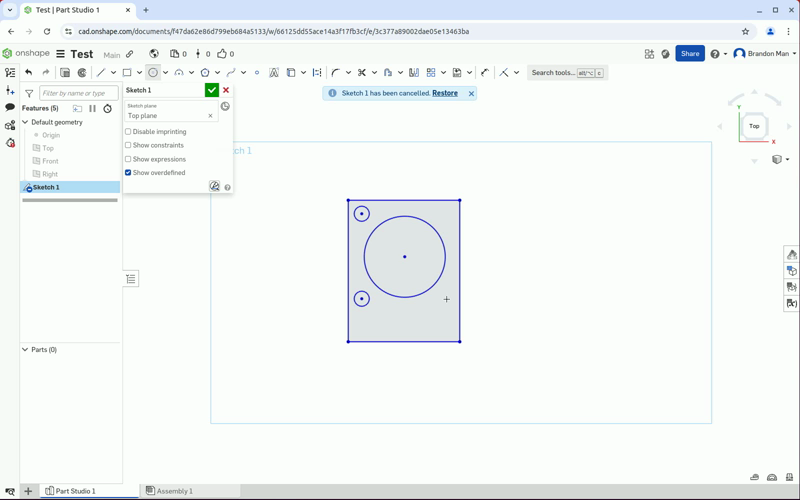
key_up(shift)
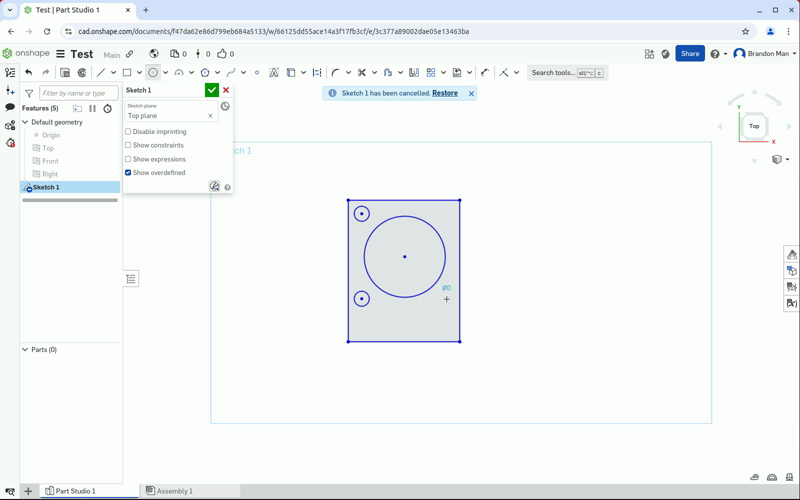
mouse_move(454, 298)
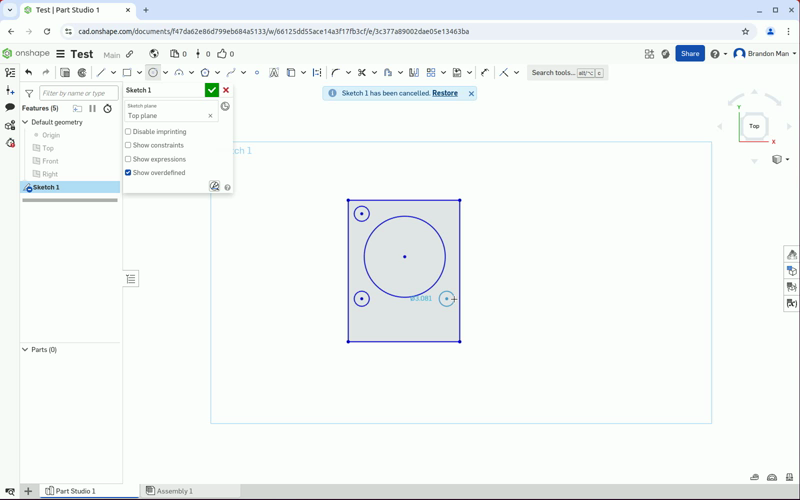
click(454, 298)
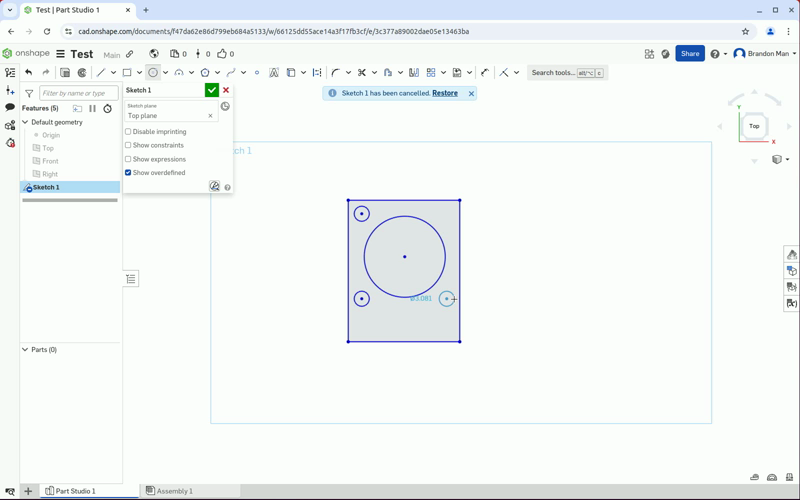
key(esc)
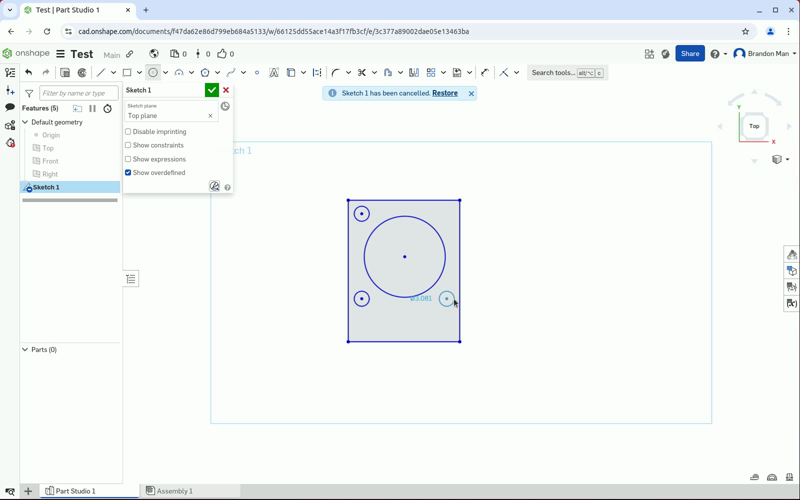
key(c)
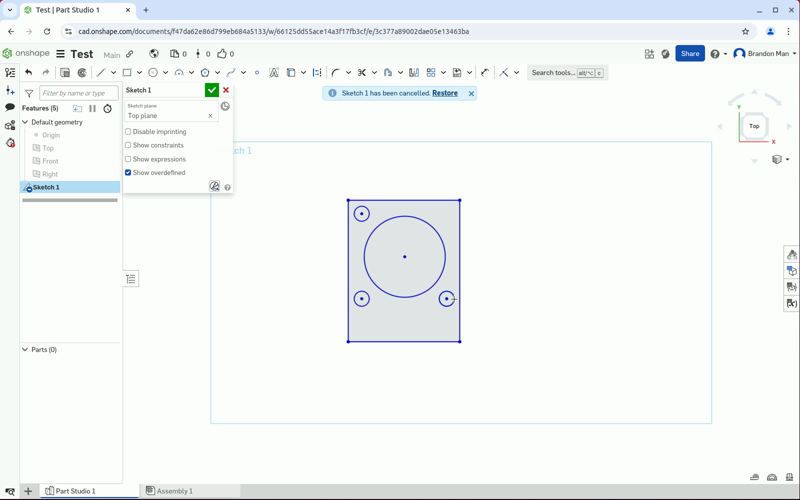
key_down(shift)
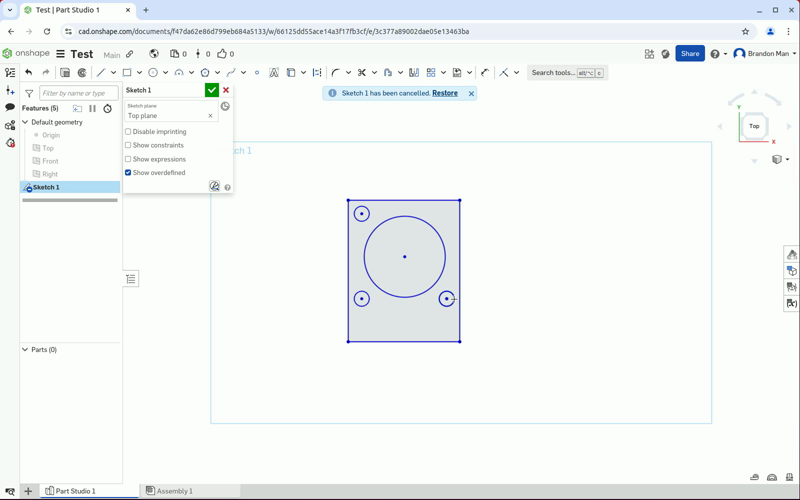
mouse_move(446, 213)
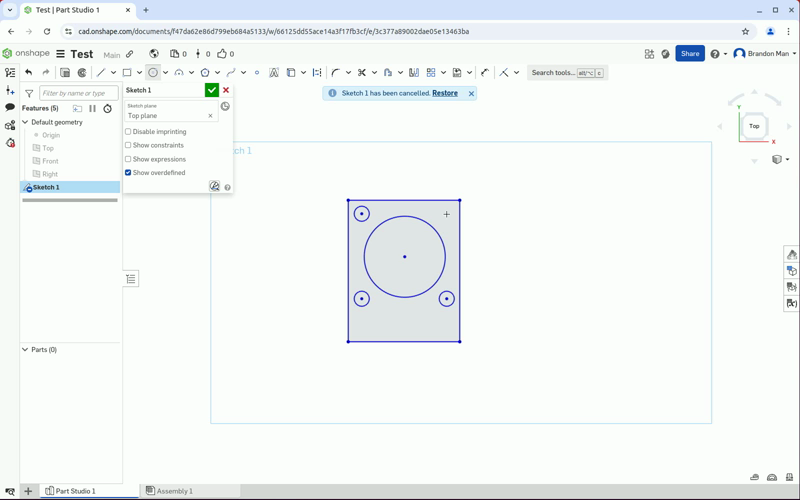
click(446, 213)
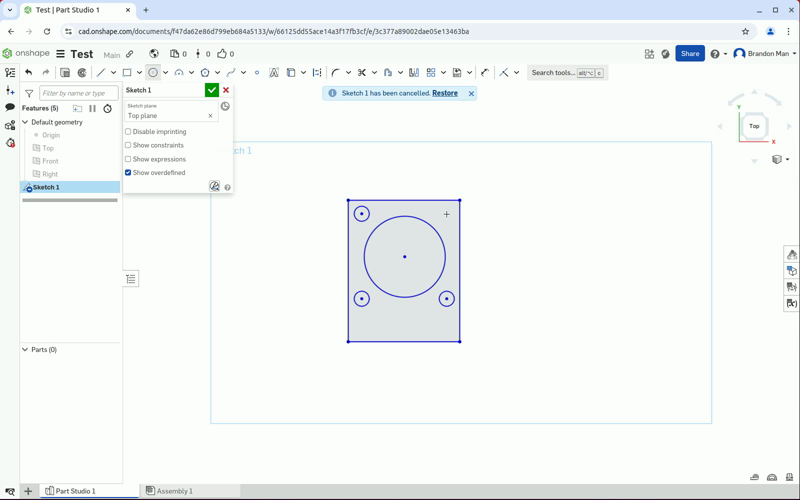
key_up(shift)
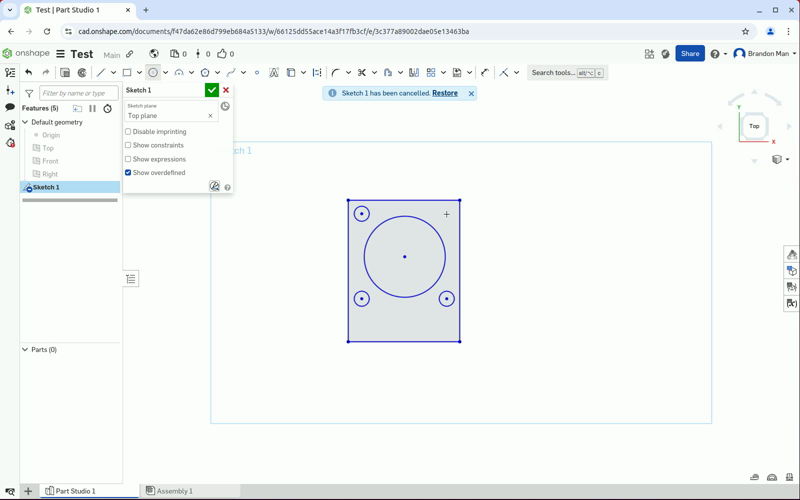
mouse_move(454, 213)
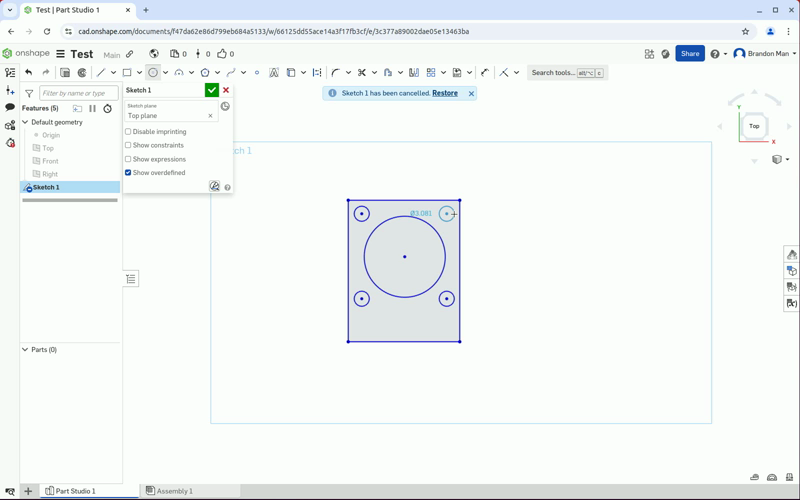
click(454, 213)
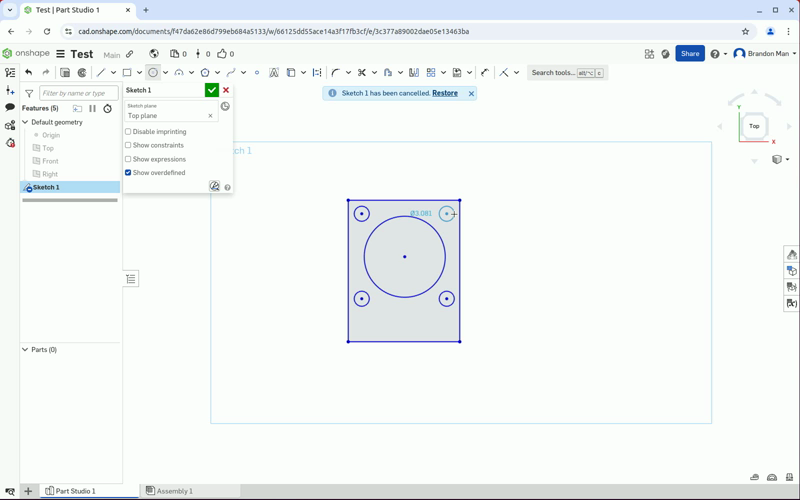
key(esc)
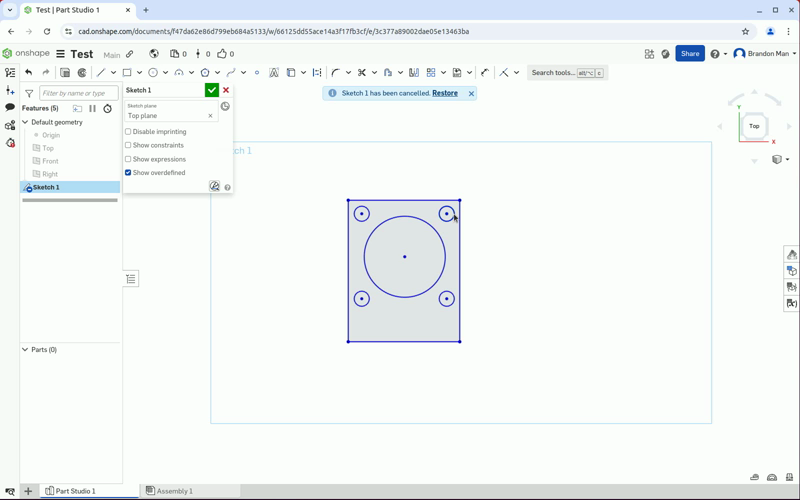
mouse_move(389, 314)
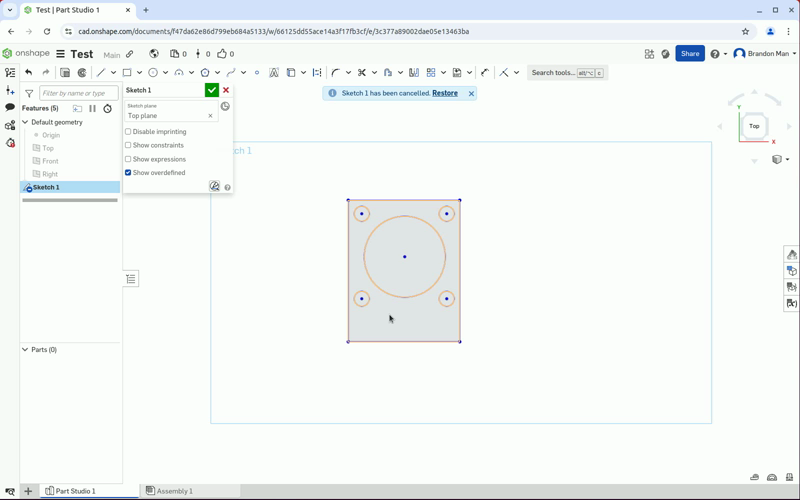
click(389, 314)
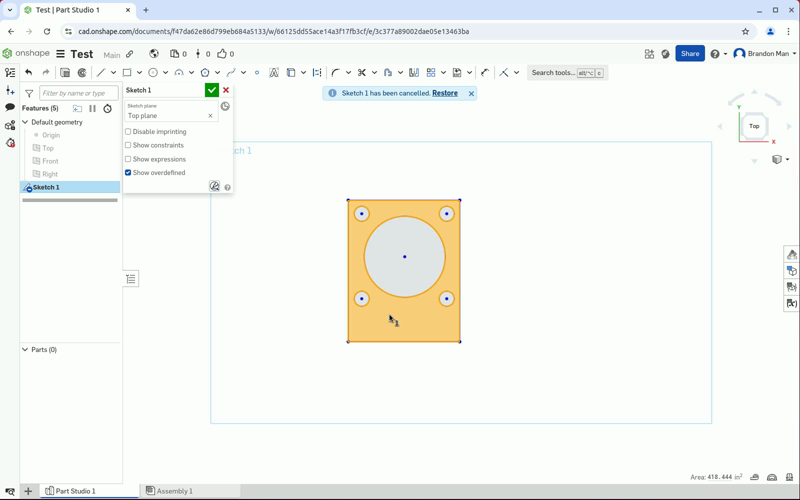
mouse_move(73, 352)
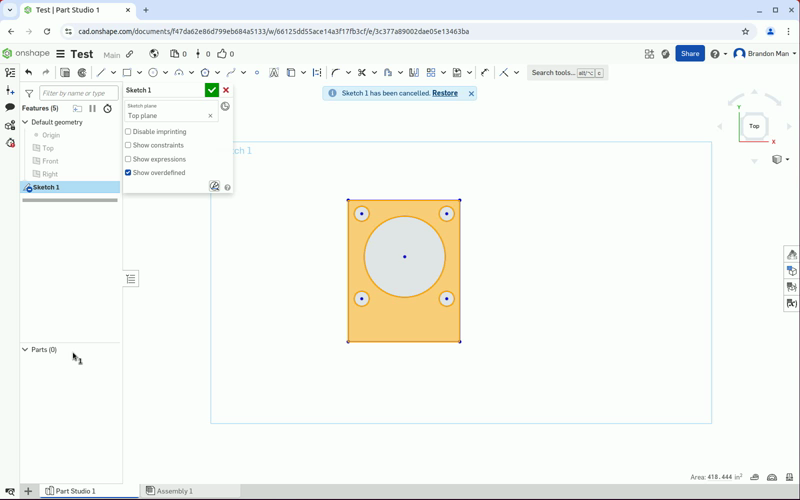
key(shift+y)
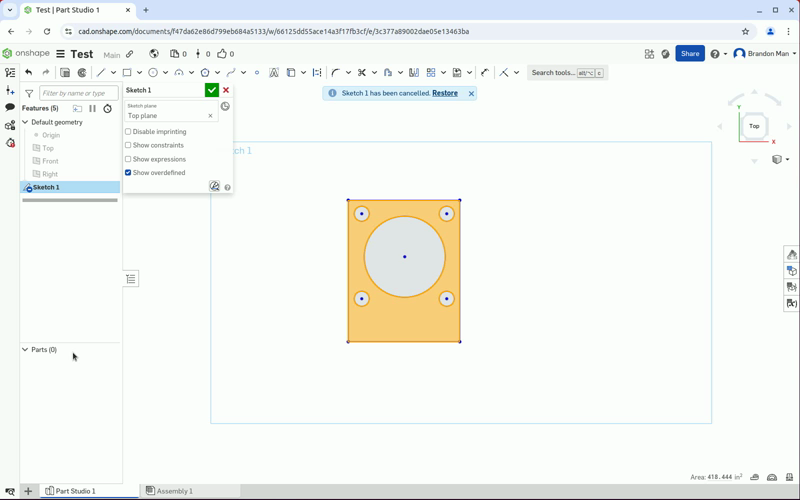
key(shift+e)
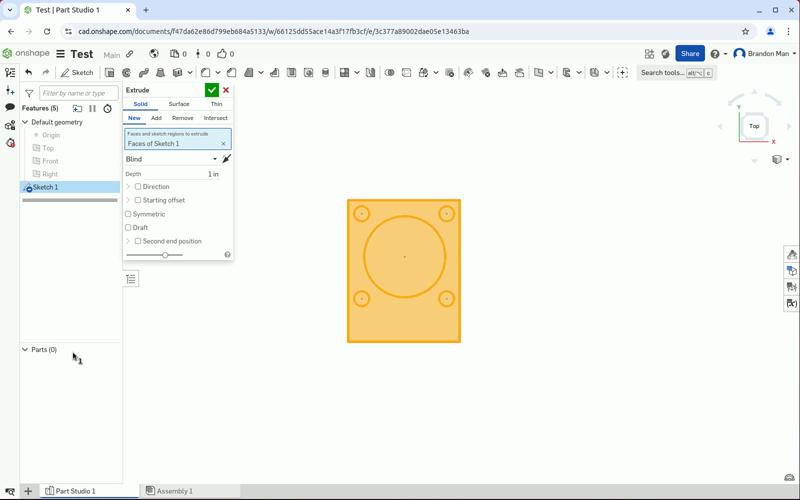
mouse_move(143, 106)
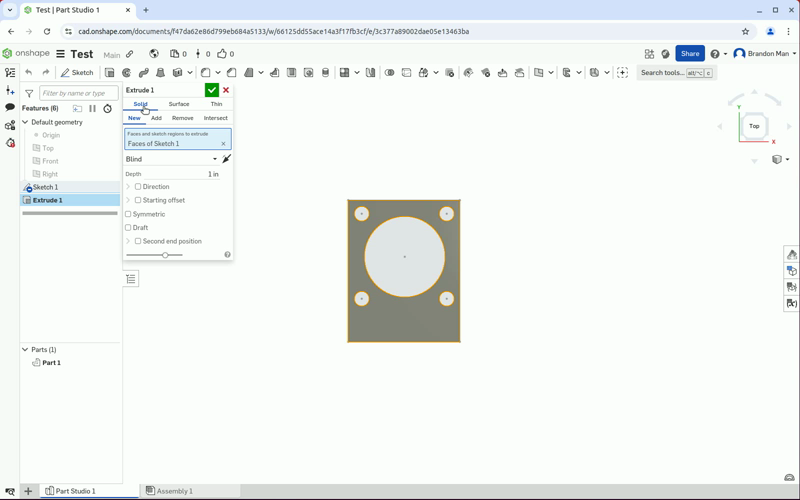
click(143, 106)
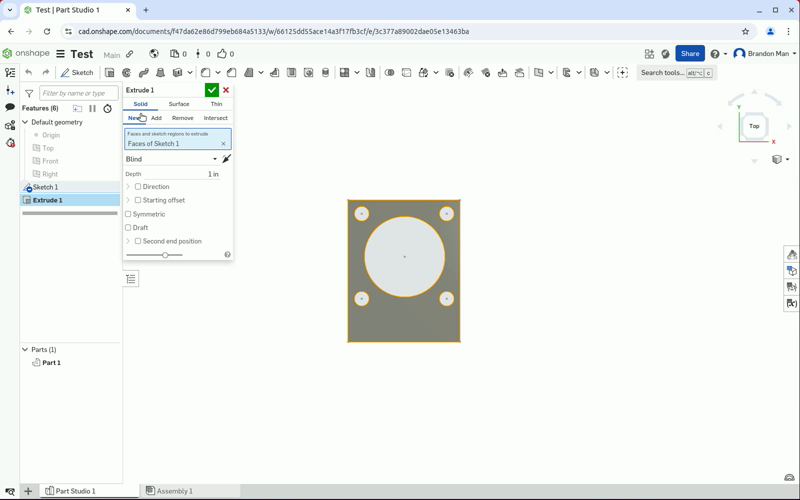
mouse_move(137, 120)
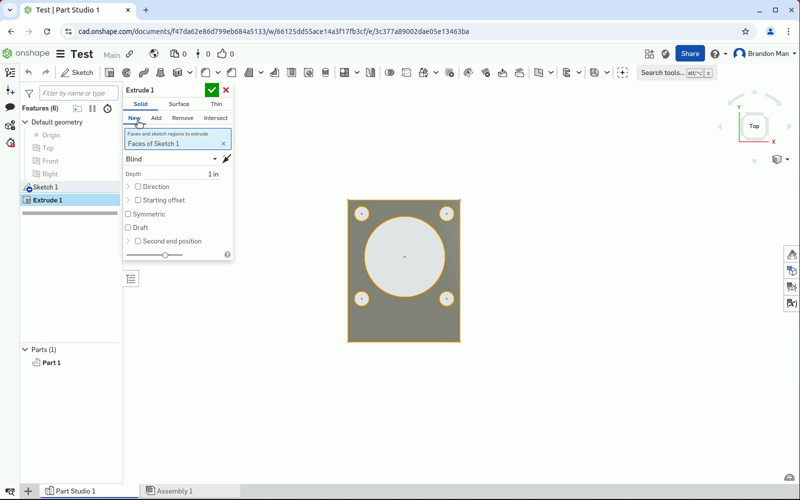
click(137, 120)
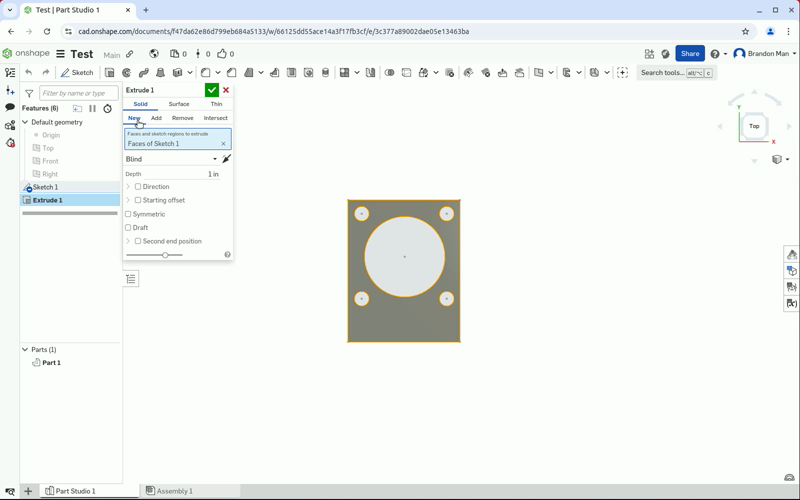
key(tab, 4)
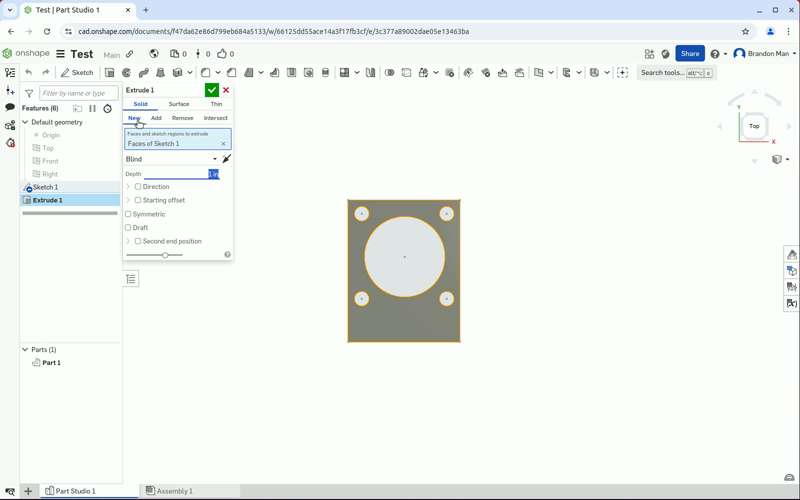
text(20.22)
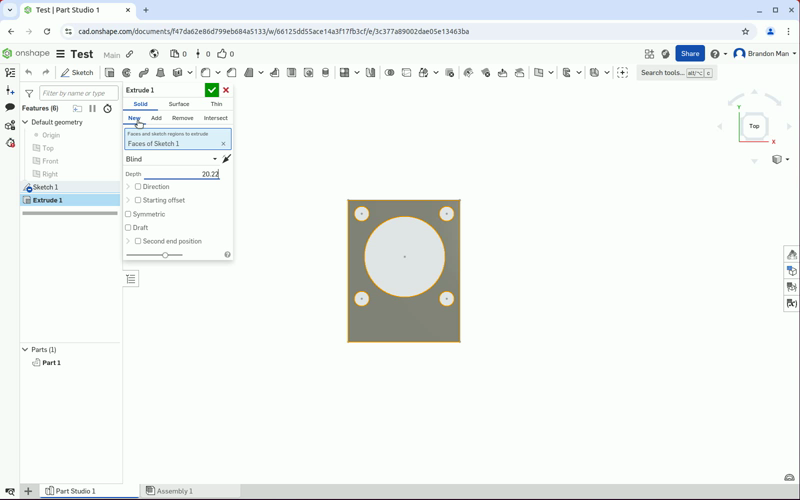
key(tab, 3)
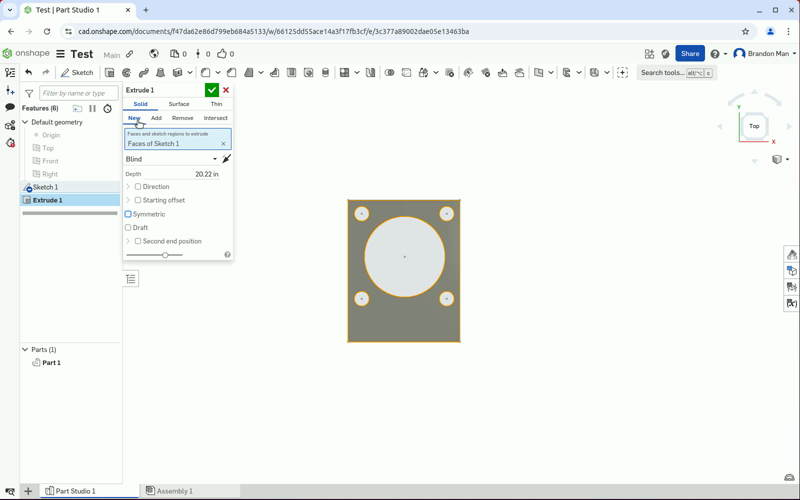
key(space)
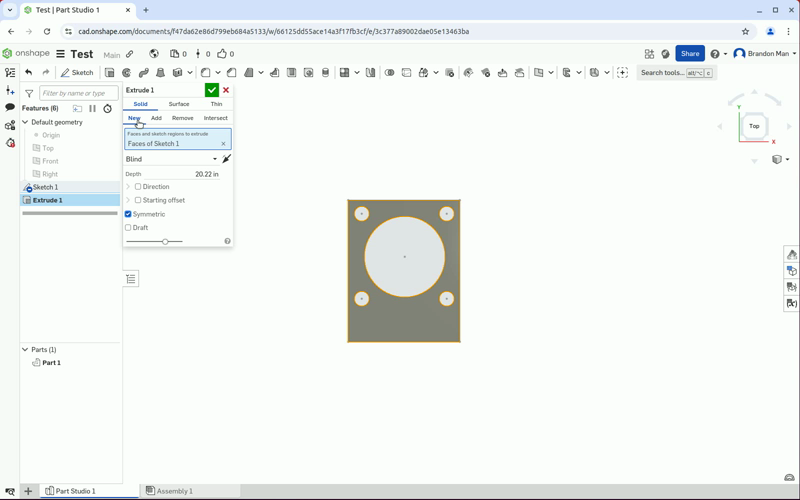
key(enter)
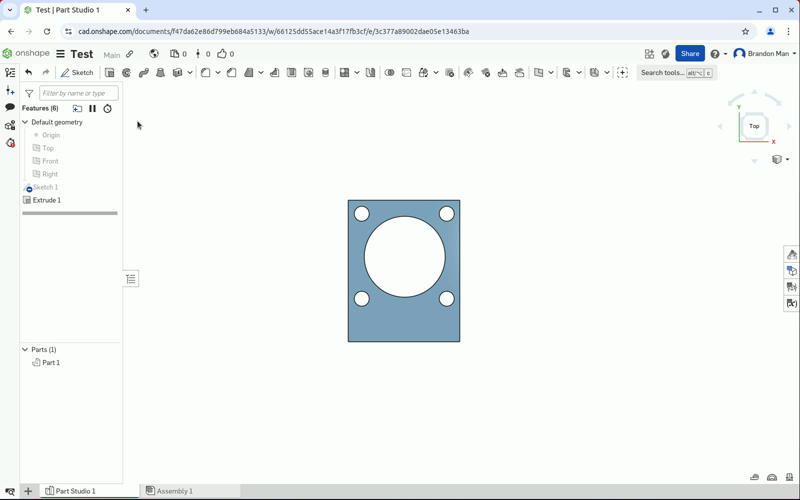
key(shift+h)
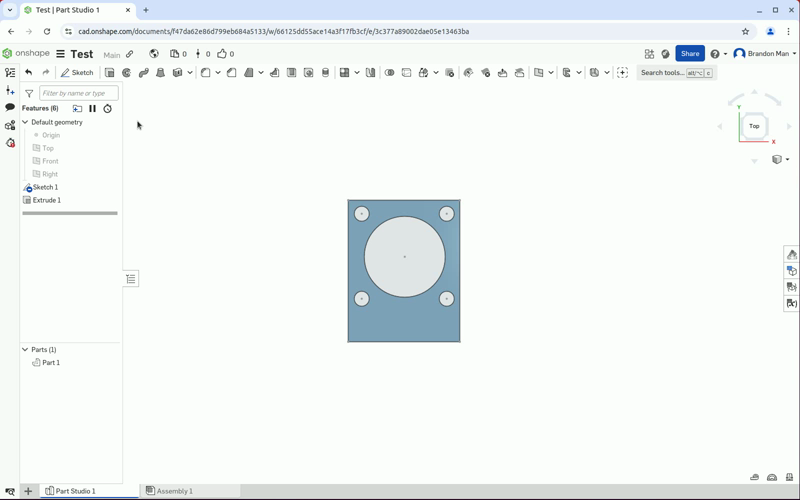
key(shift+h)
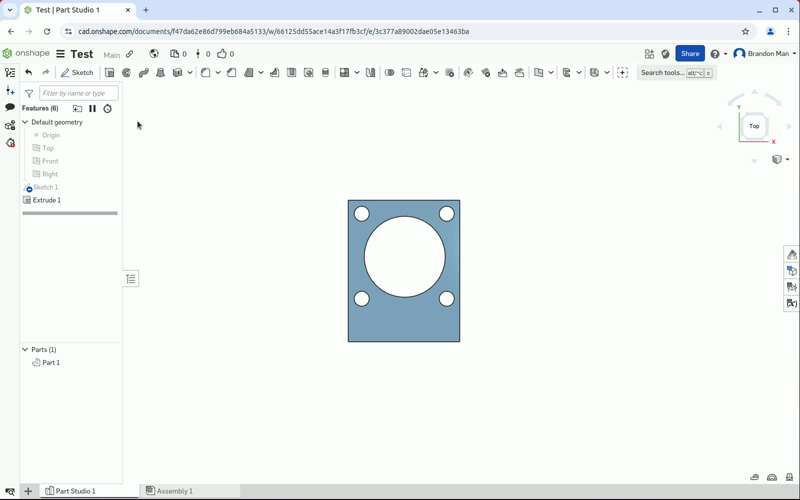
mouse_move(73, 189)
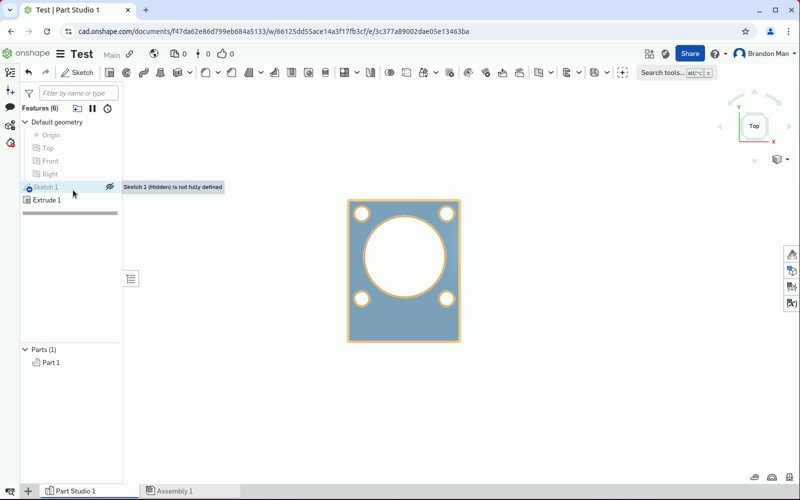
click(73, 189)
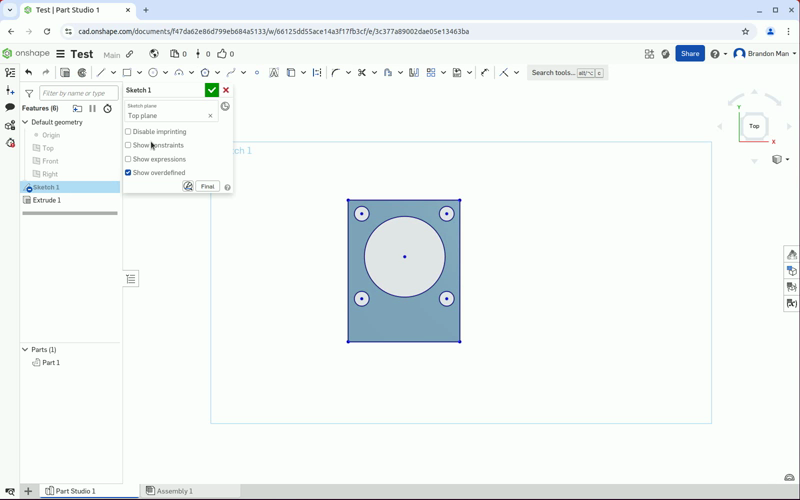
mouse_move(229, 92)
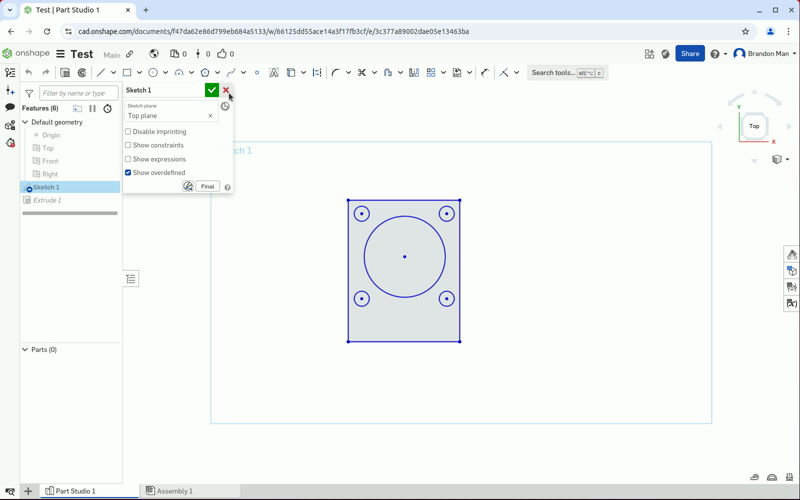
click(229, 92)
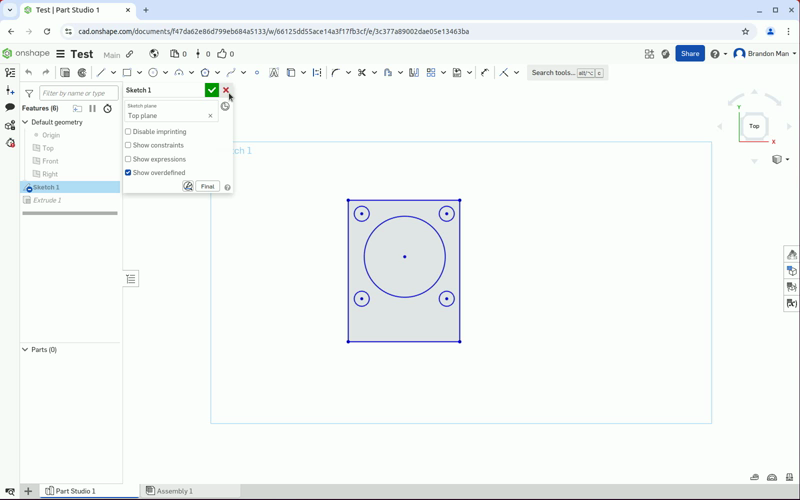
key(shift+s)
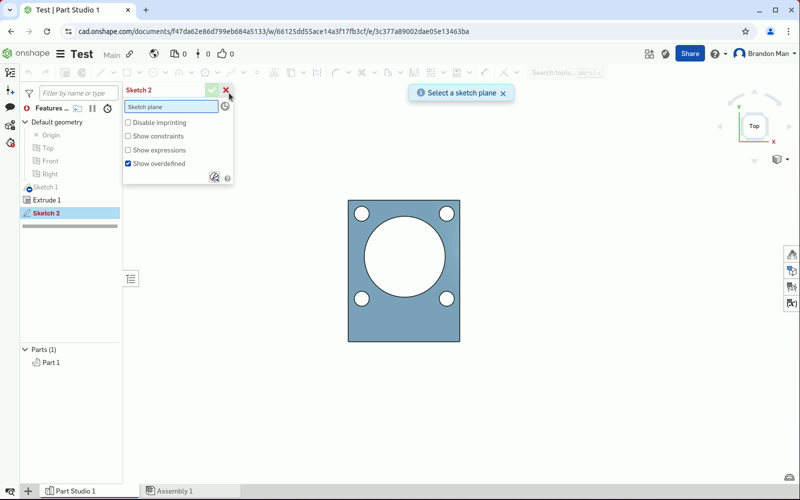
mouse_move(73, 150)
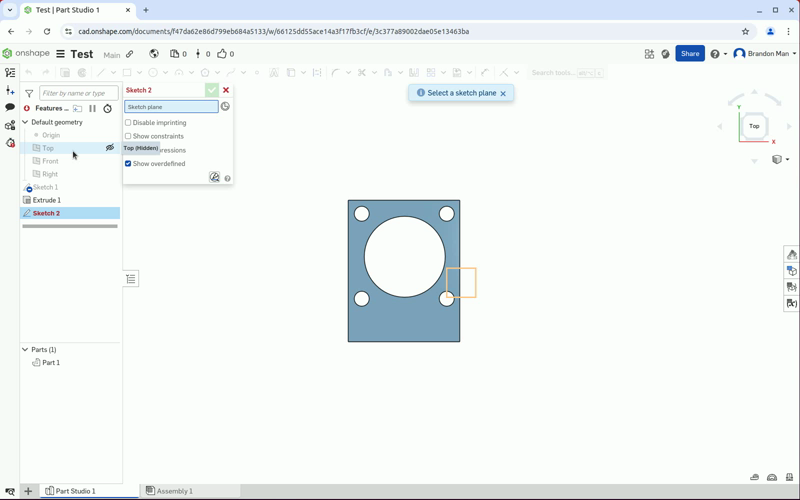
click(73, 150)
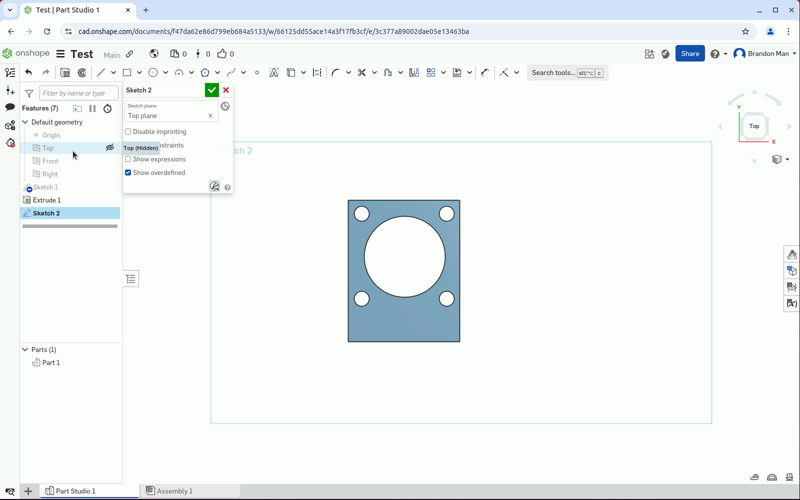
mouse_move(73, 352)
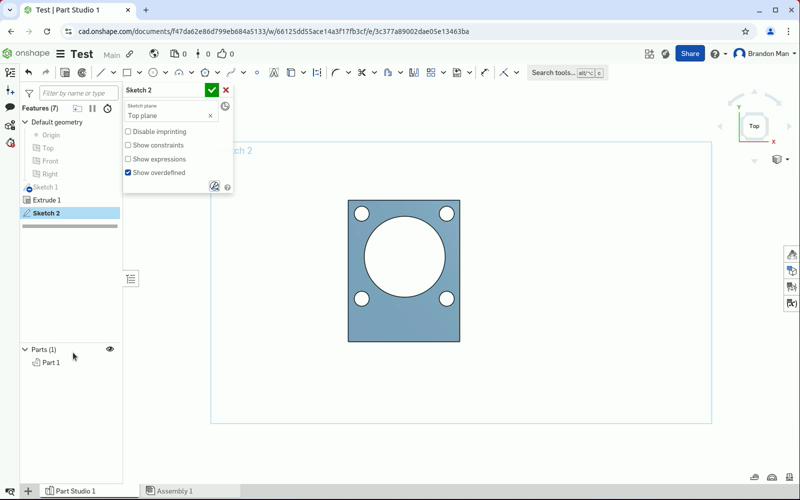
key(y)
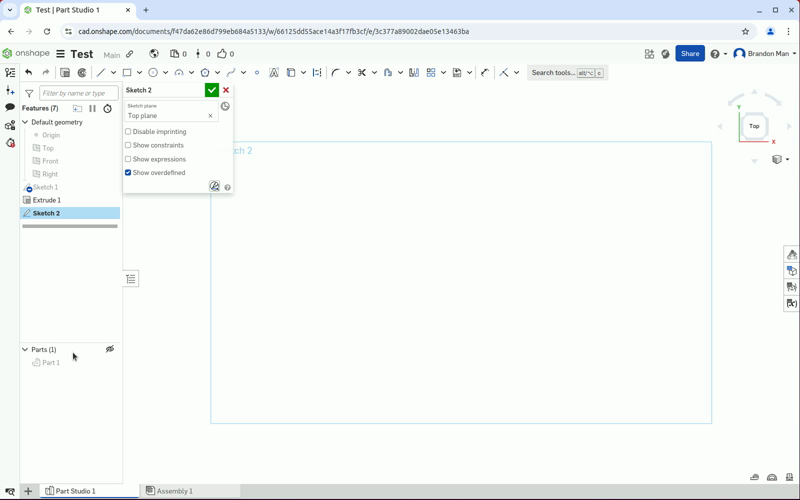
key(l)
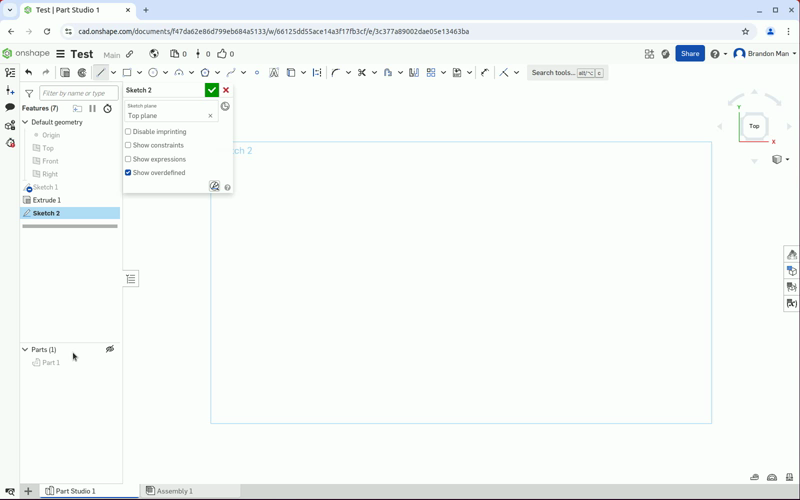
key_down(shift)
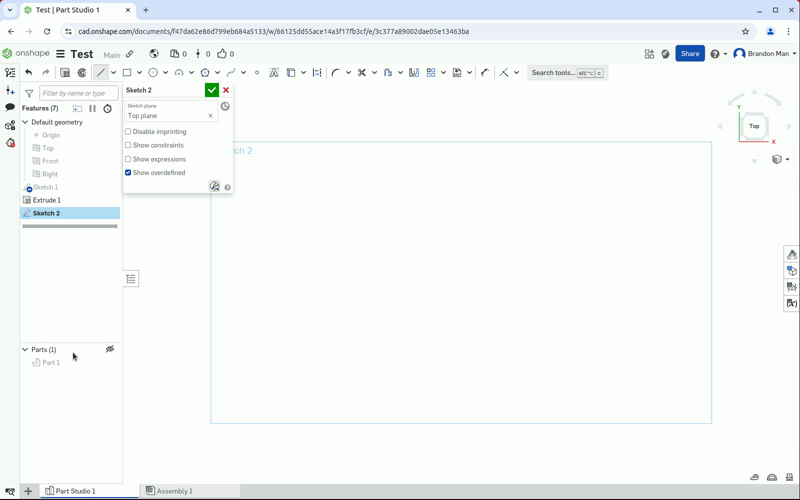
mouse_move(348, 374)
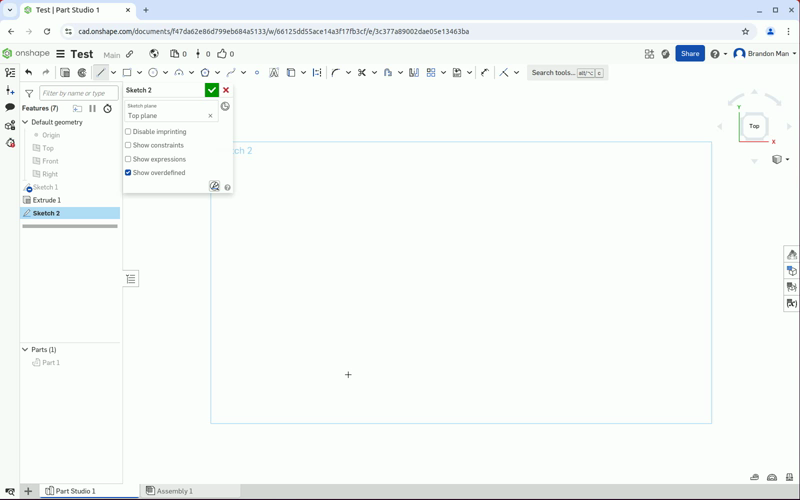
click(348, 374)
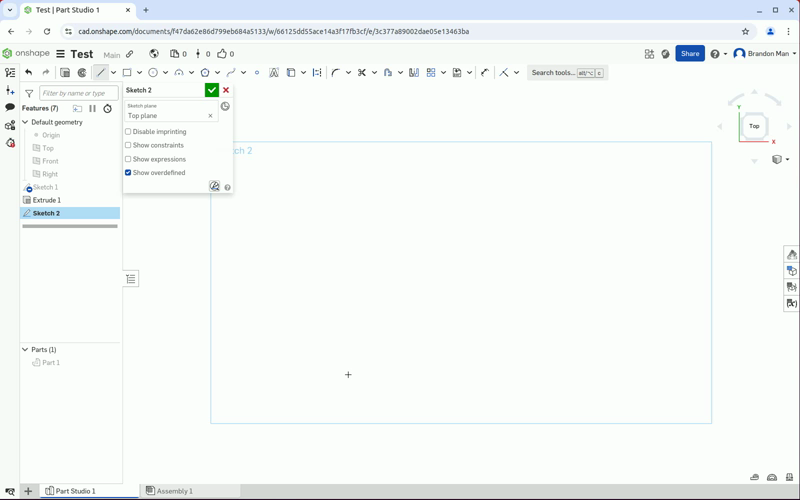
key_up(shift)
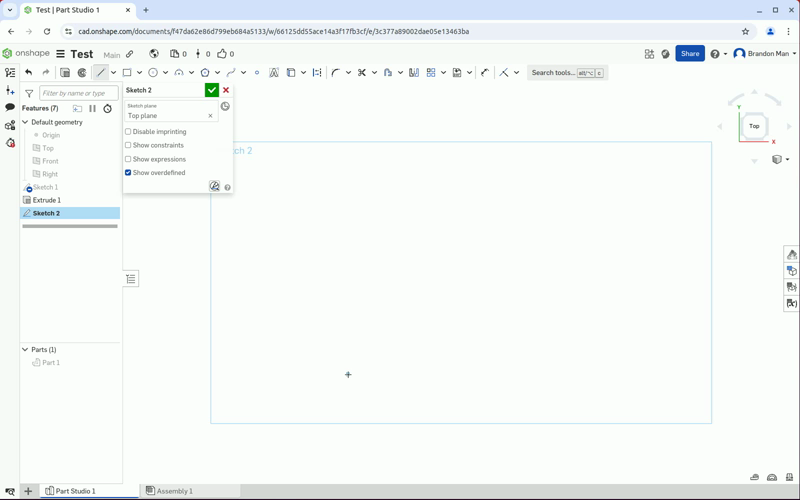
key_down(shift)
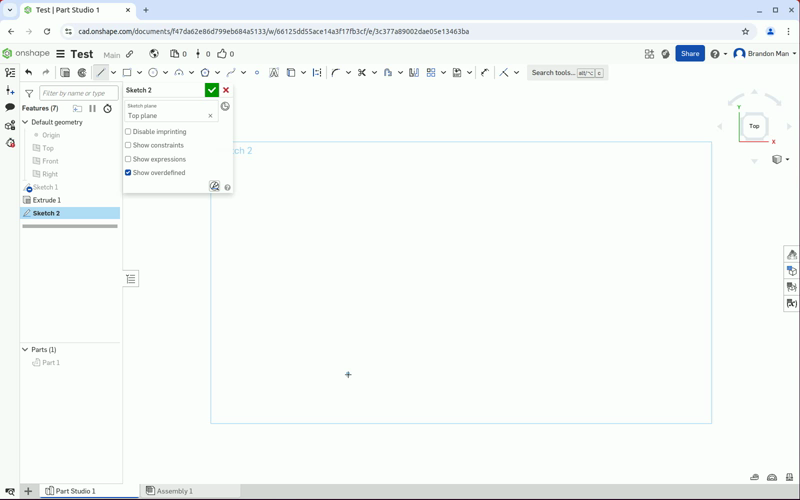
mouse_move(460, 374)
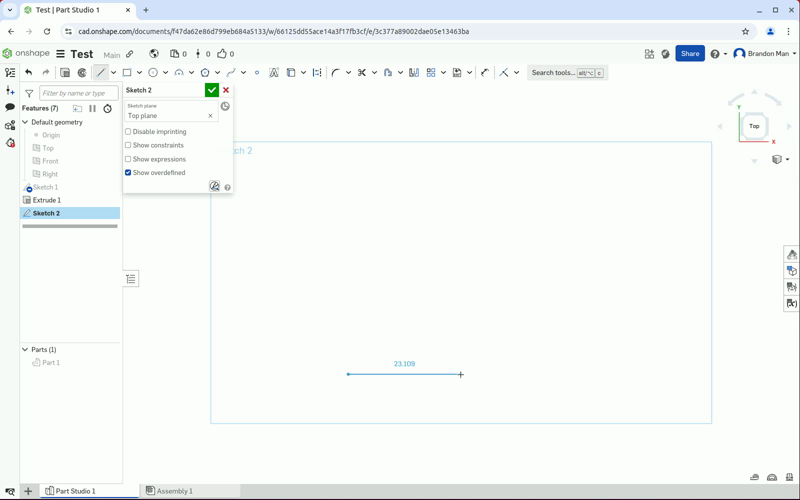
click(460, 374)
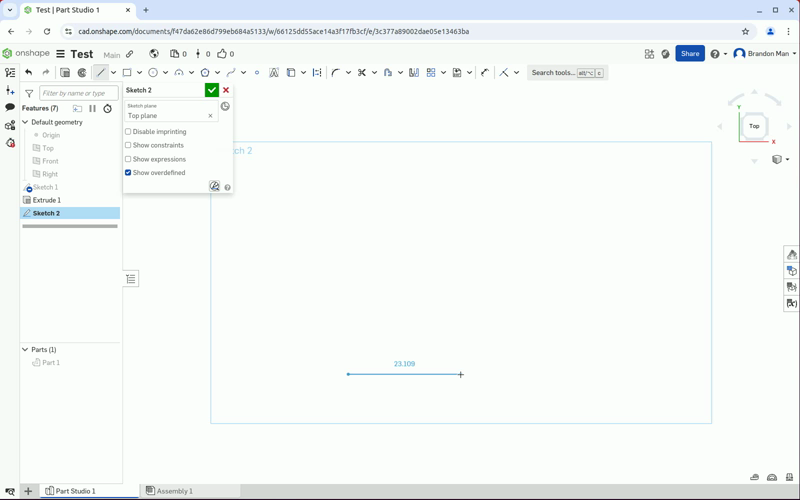
key_up(shift)
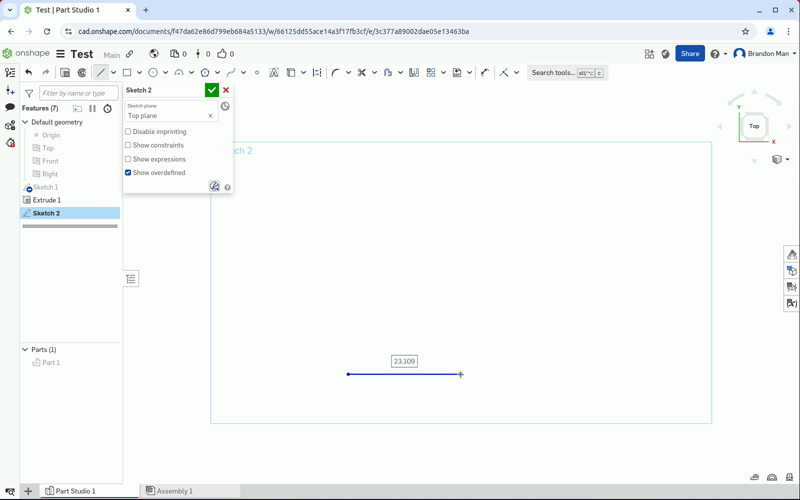
key_down(shift)
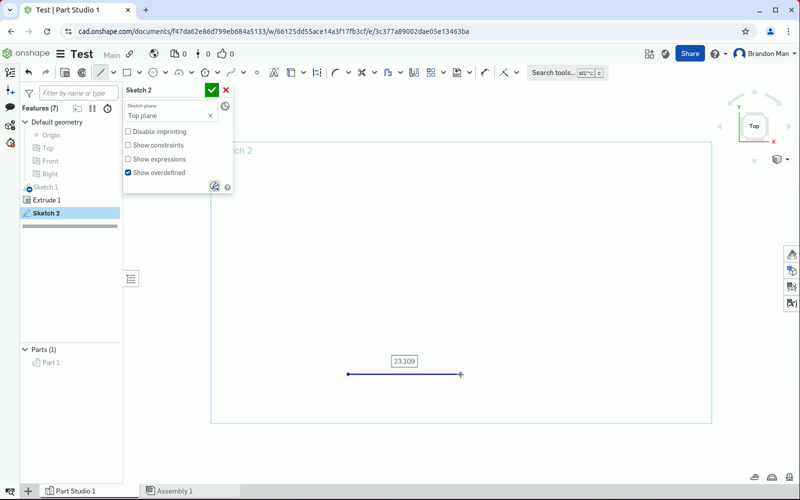
mouse_move(490, 374)
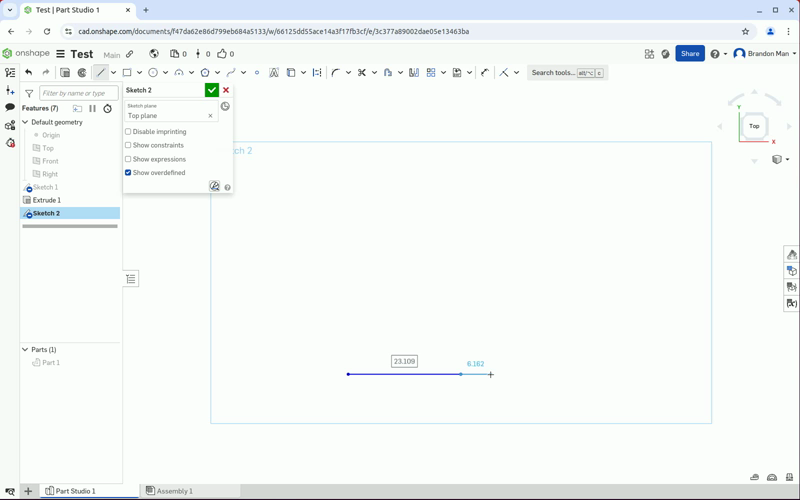
mouse_move(460, 341)
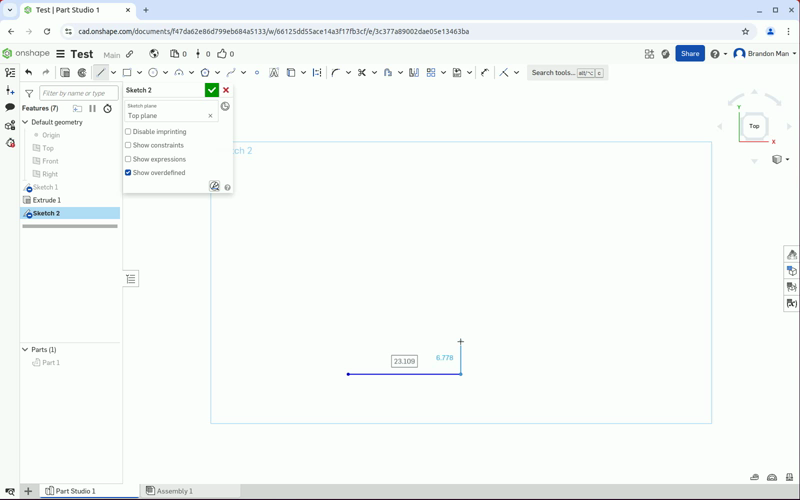
click(460, 341)
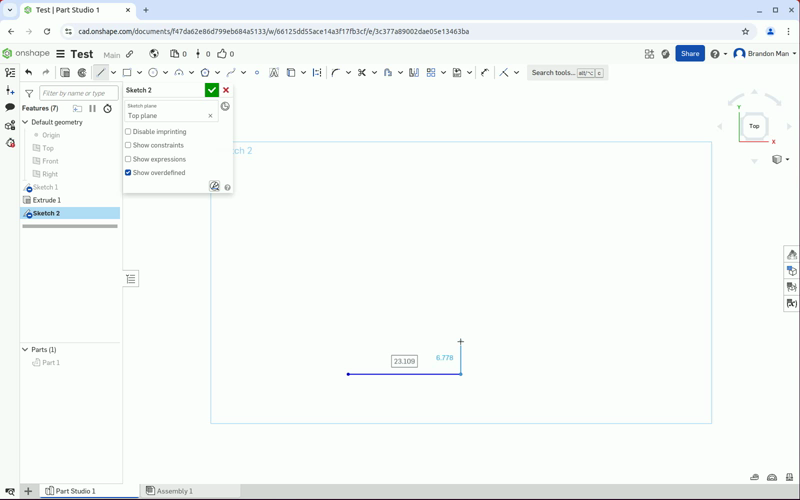
key_up(shift)
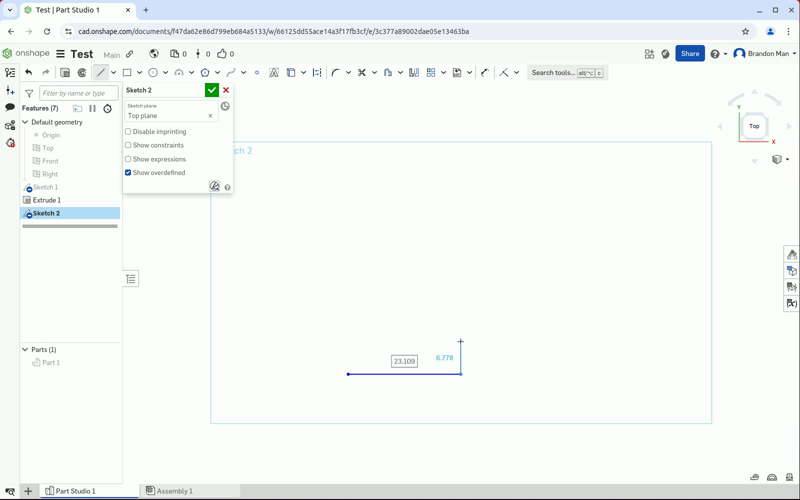
key_down(shift)
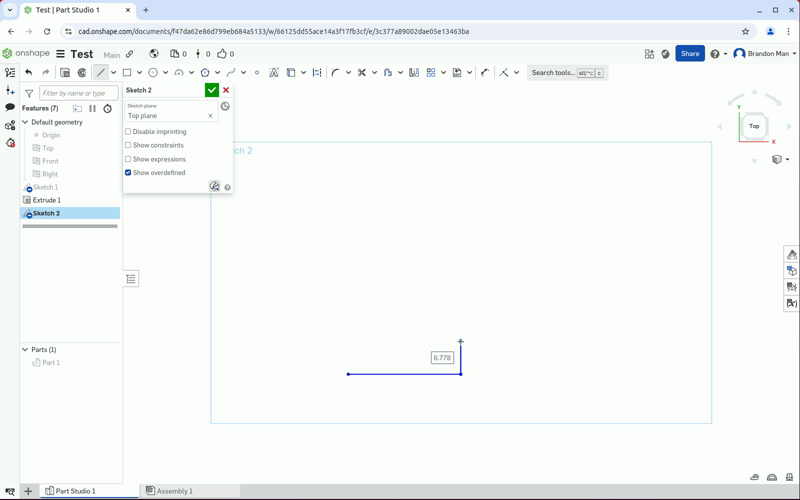
mouse_move(348, 341)
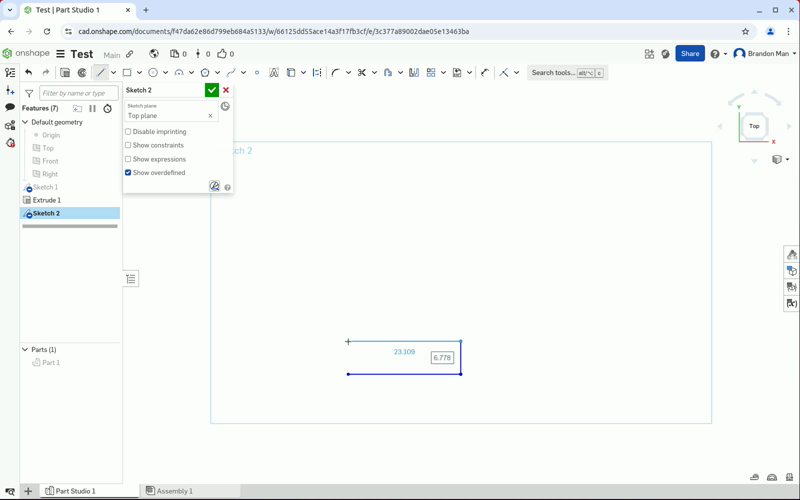
click(348, 341)
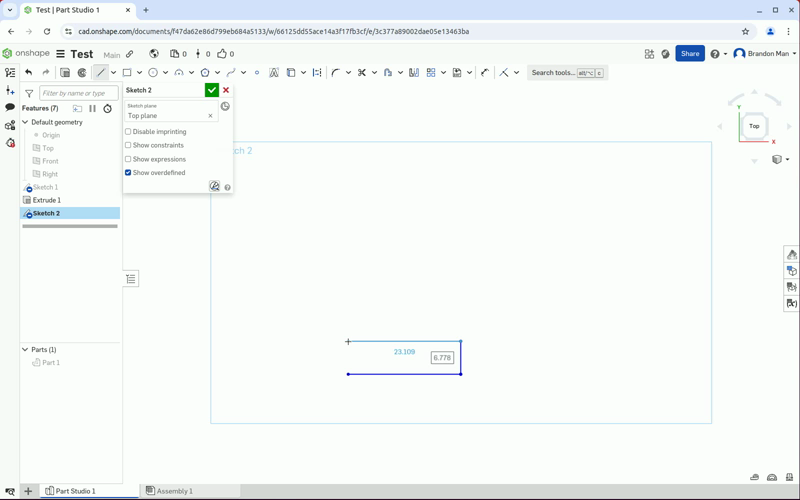
key_up(shift)
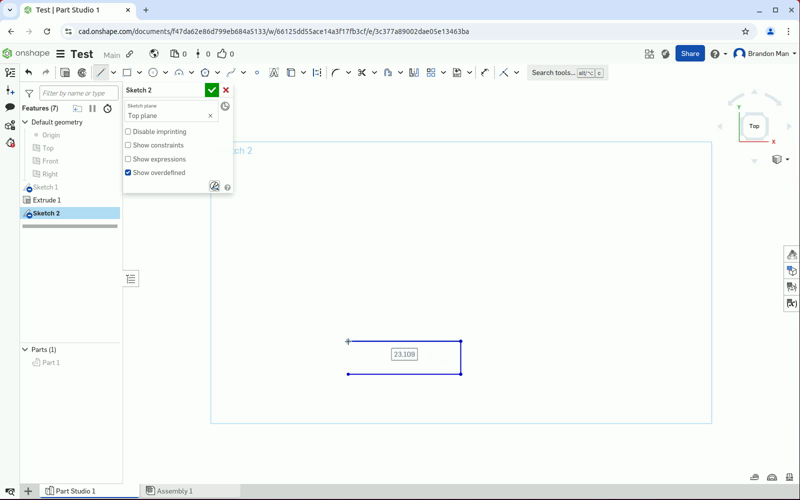
mouse_move(378, 341)
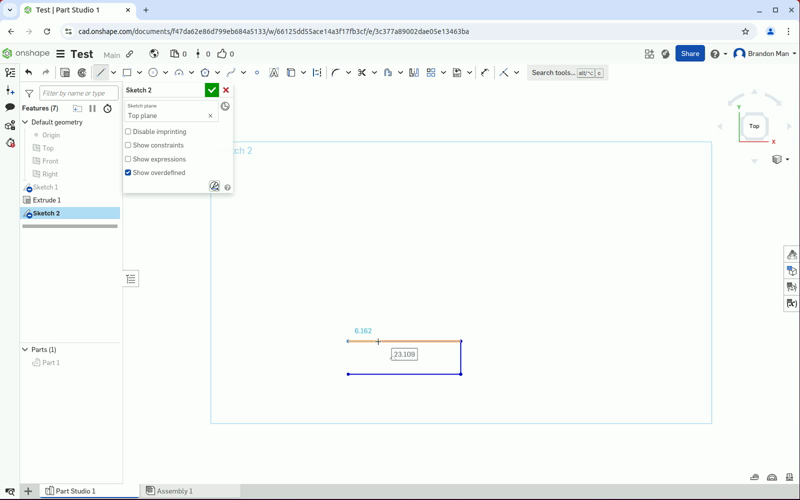
key_down(shift)
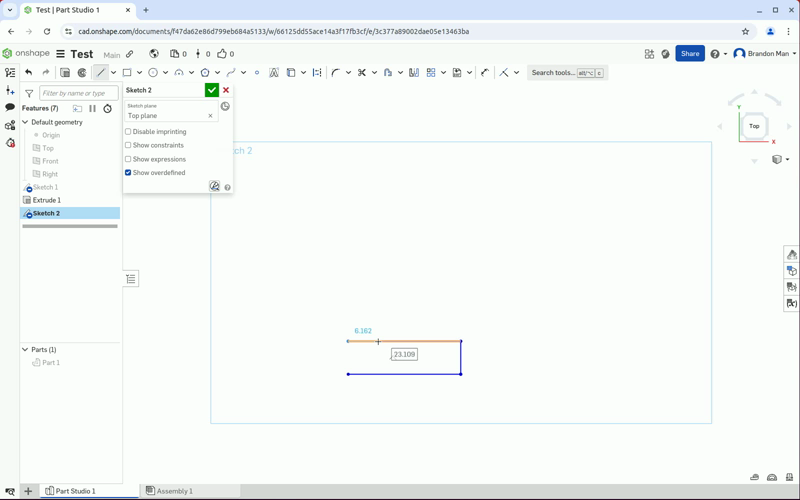
mouse_move(348, 374)
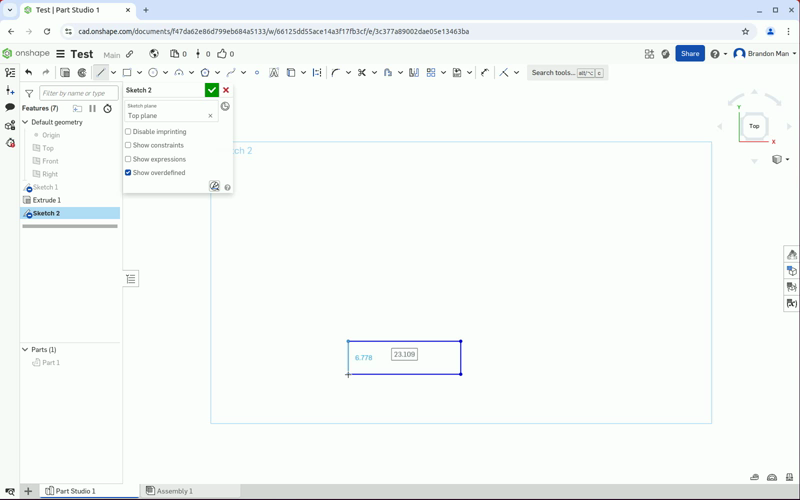
key_up(shift)
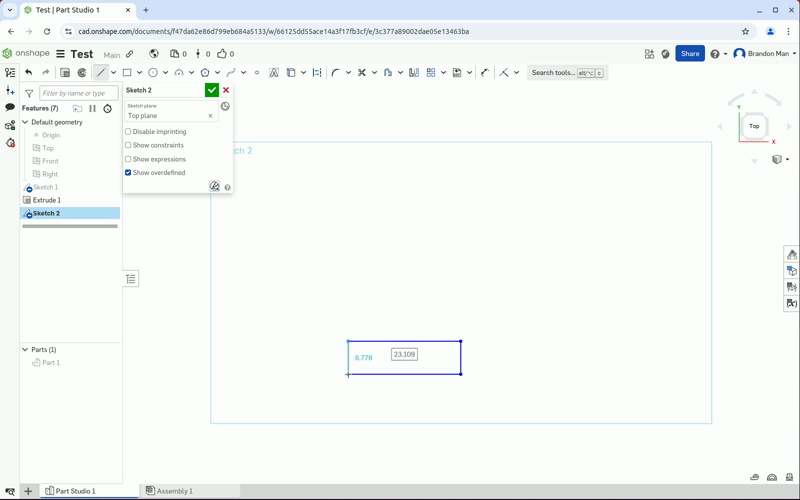
click(348, 374)
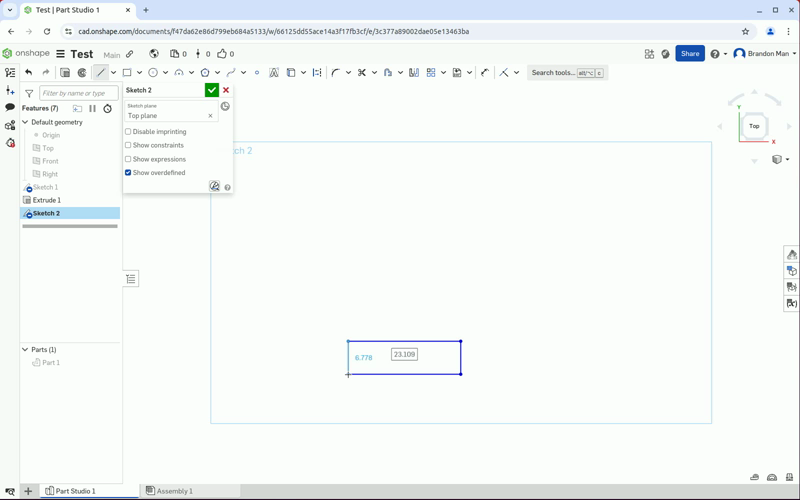
key(esc)
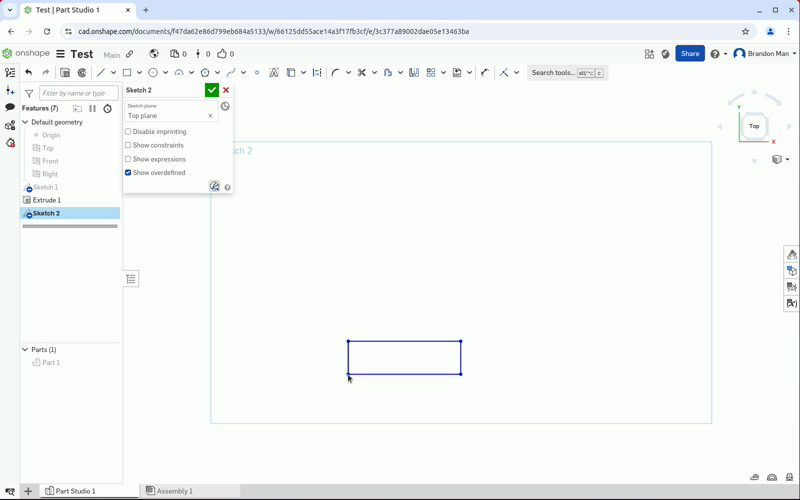
key(c)
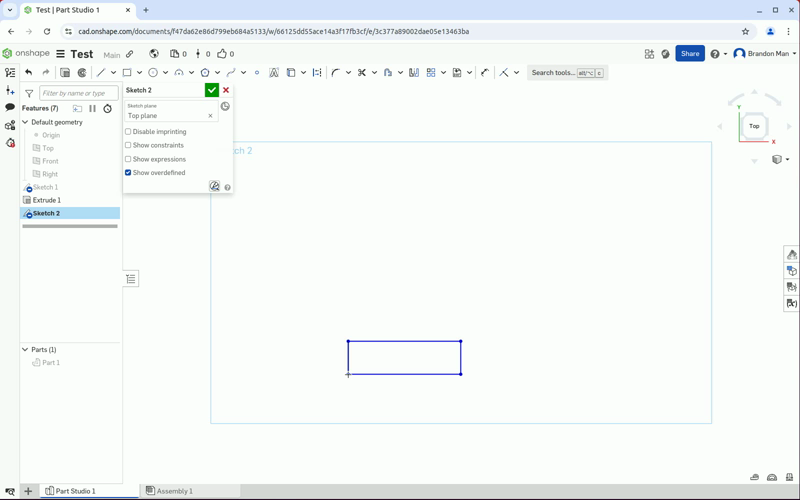
key_down(shift)
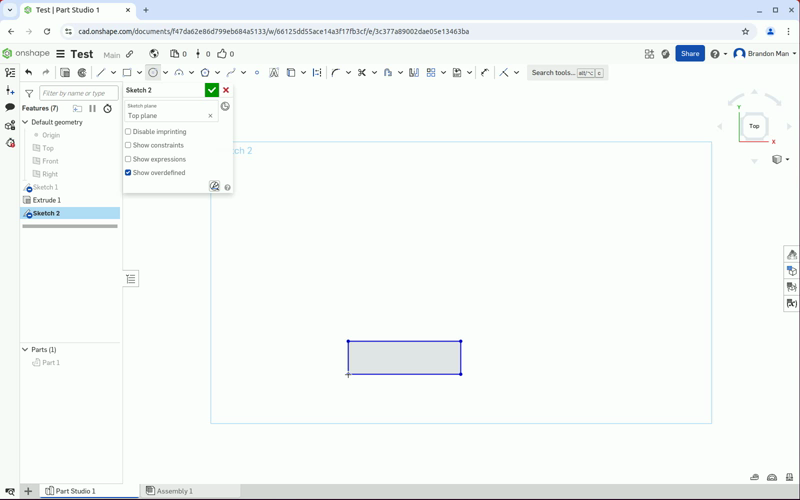
mouse_move(370, 357)
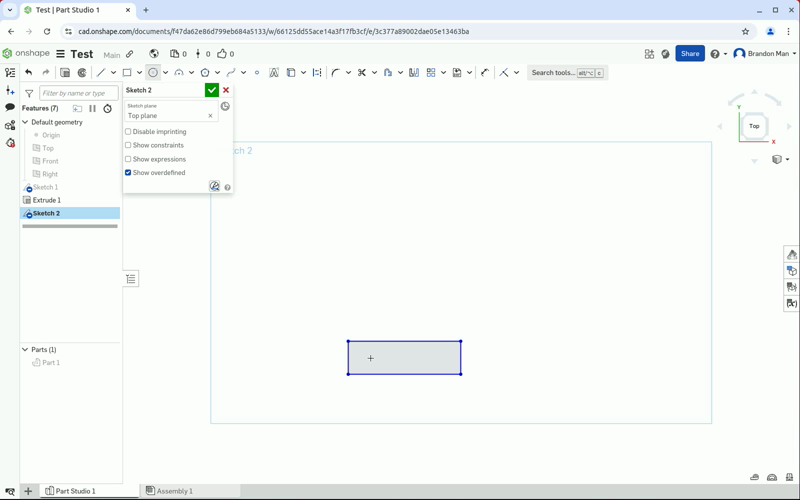
click(370, 357)
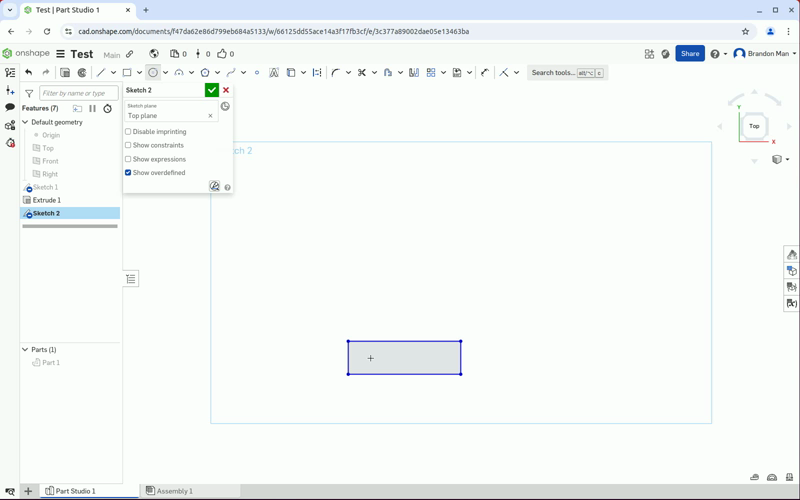
key_up(shift)
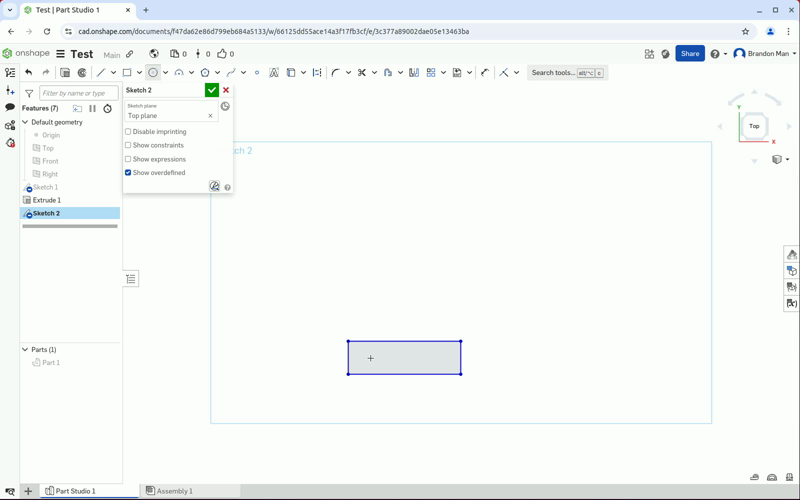
mouse_move(380, 357)
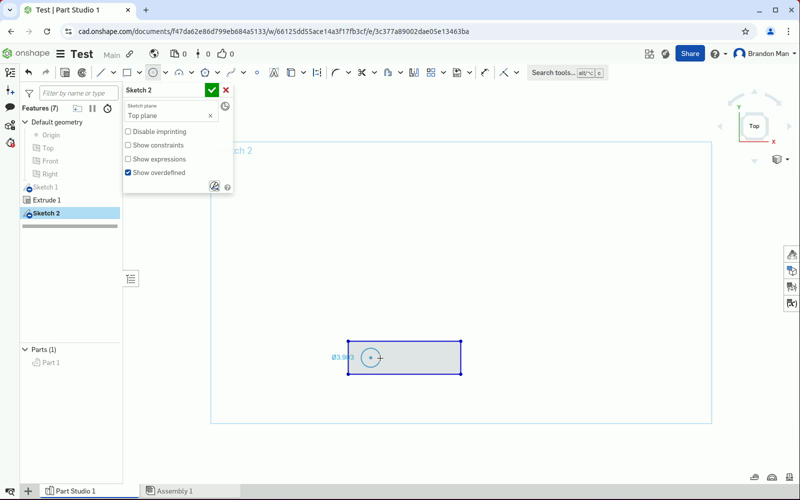
click(380, 357)
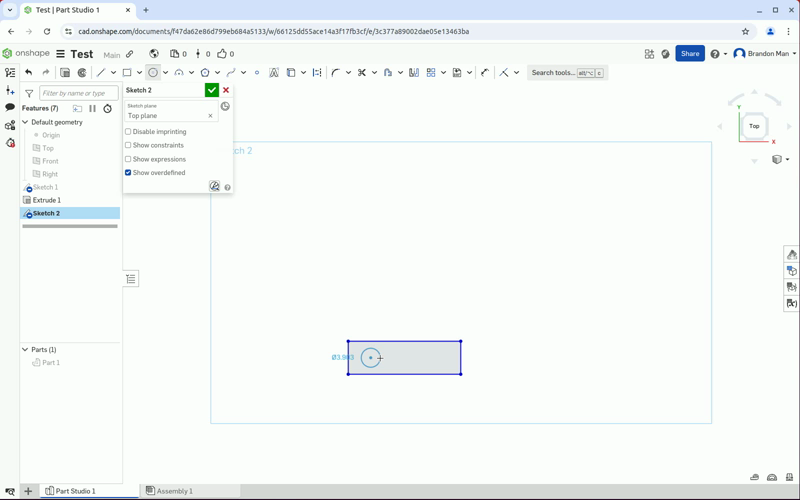
key(esc)
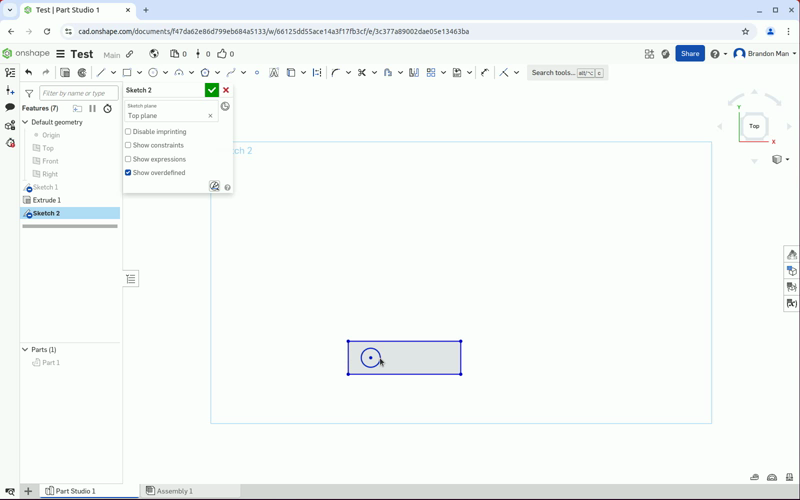
key(c)
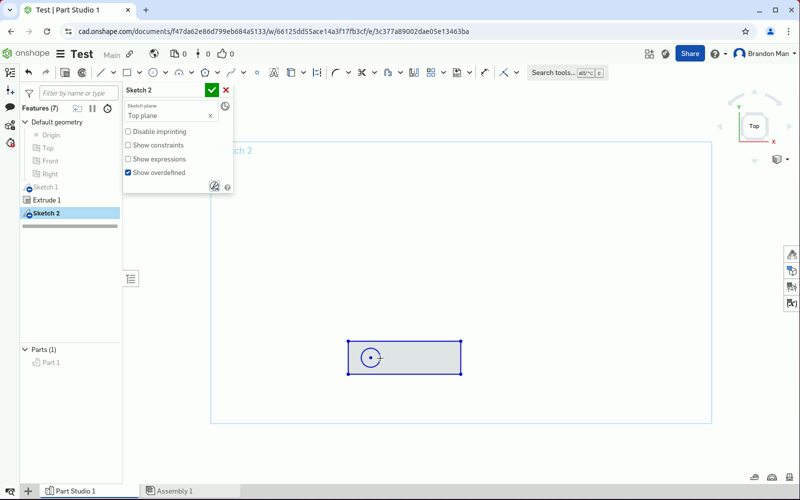
key_down(shift)
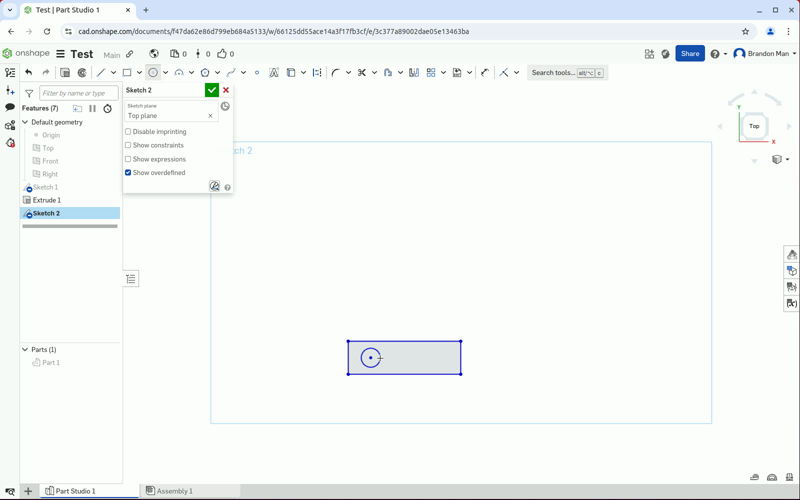
mouse_move(438, 357)
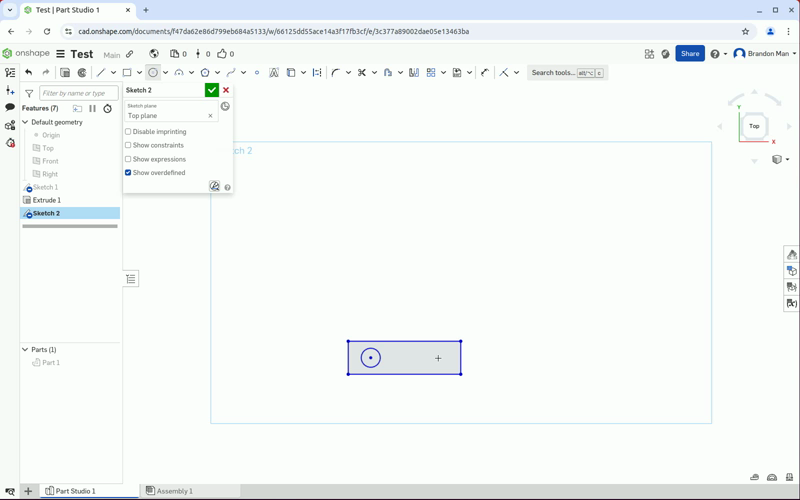
click(438, 357)
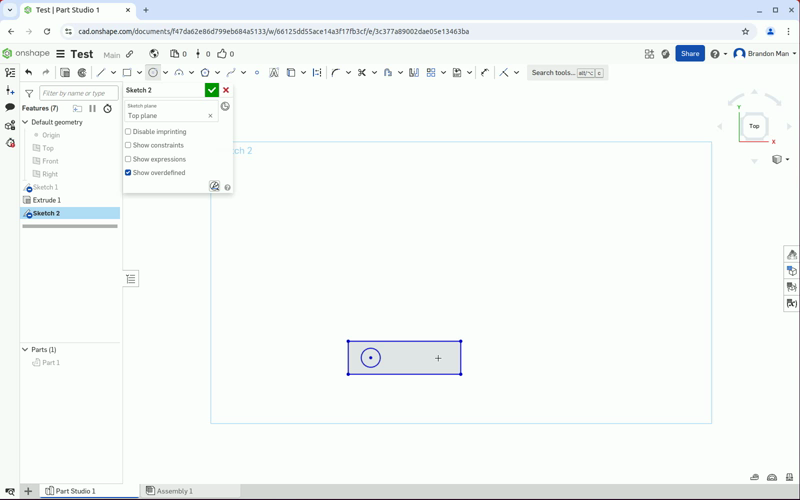
key_up(shift)
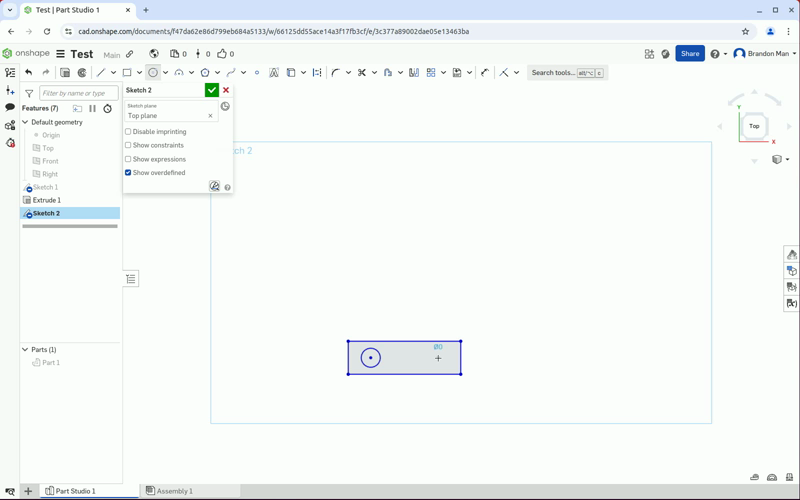
mouse_move(447, 357)
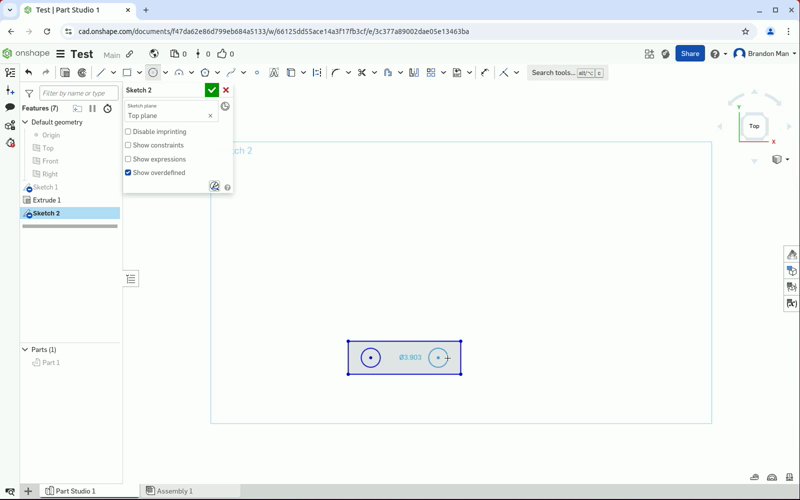
click(447, 357)
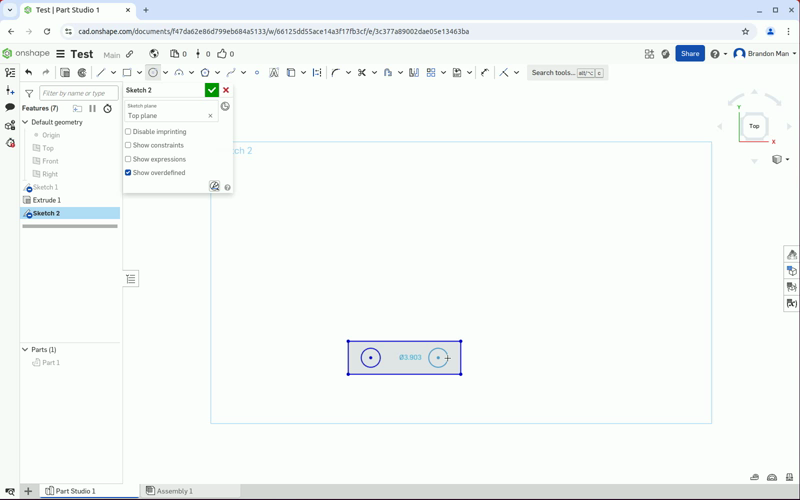
key(esc)
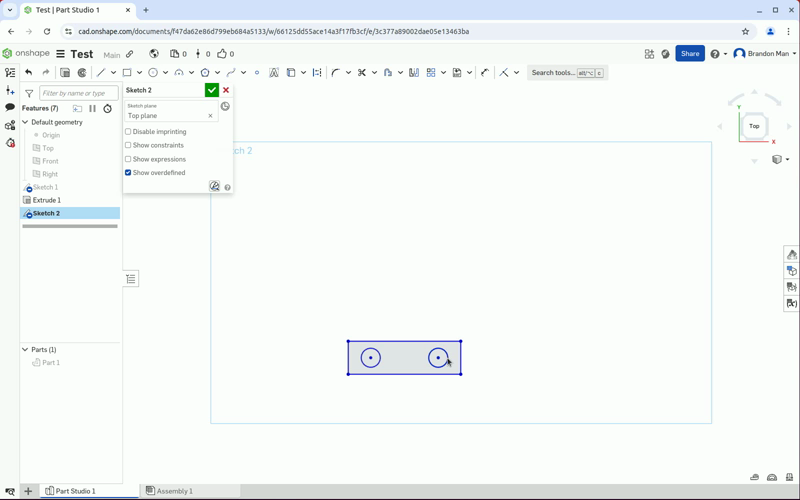
mouse_move(393, 363)
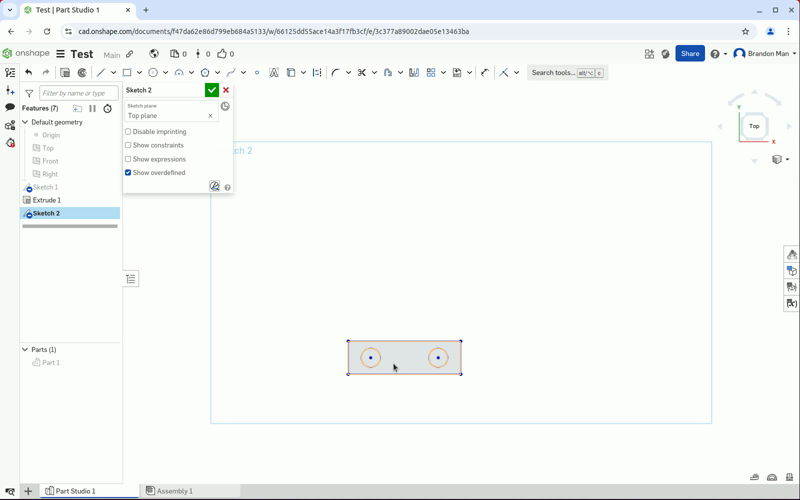
click(393, 363)
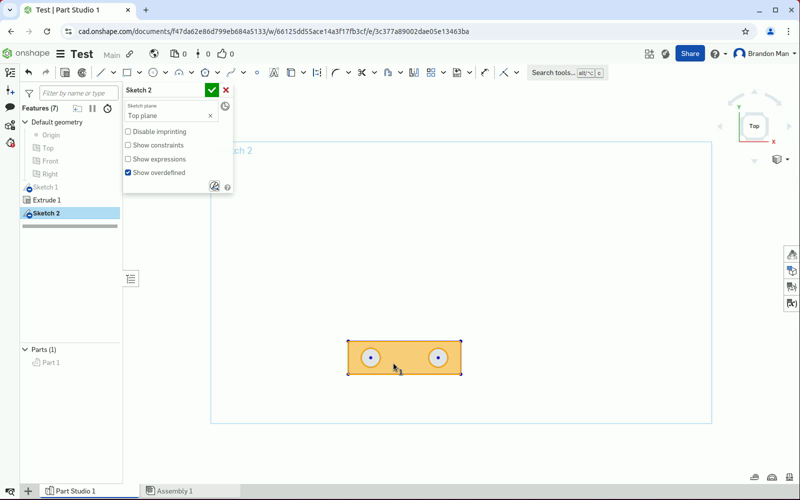
mouse_move(73, 352)
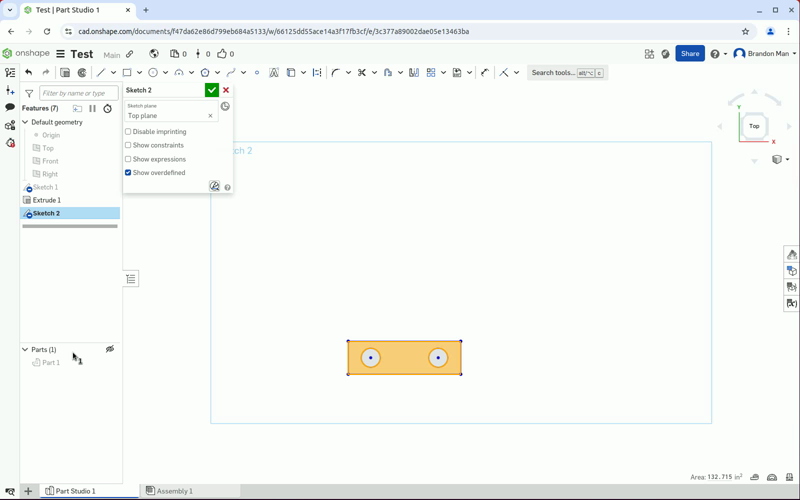
key(shift+y)
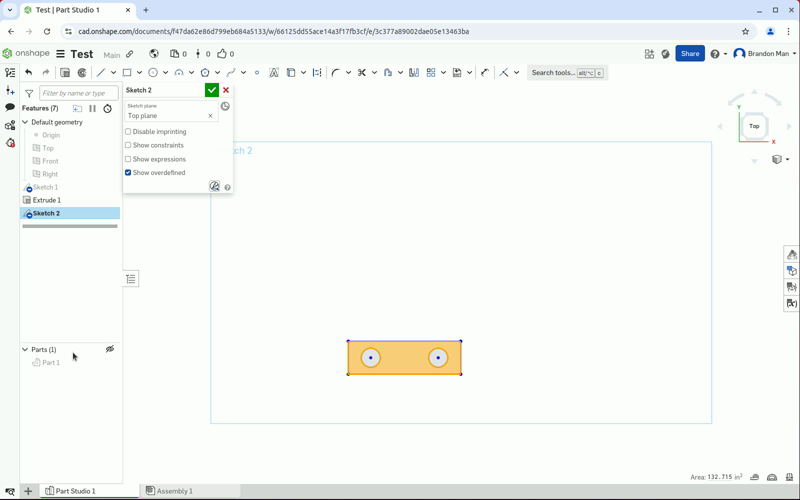
key(shift+e)
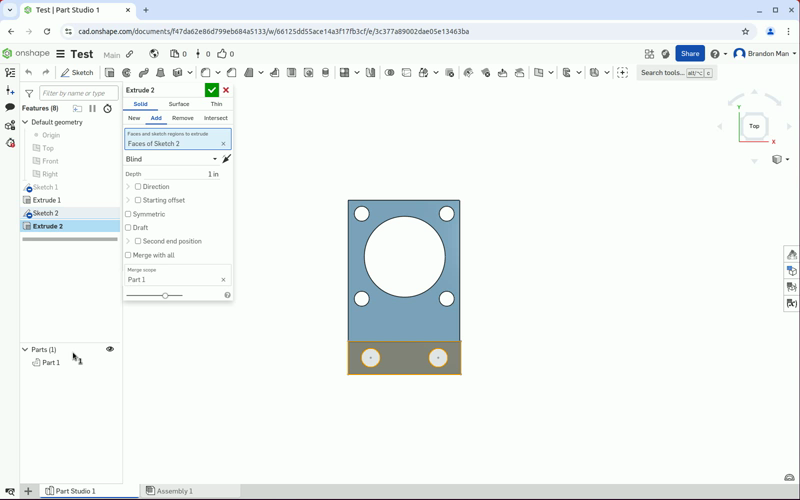
mouse_move(143, 106)
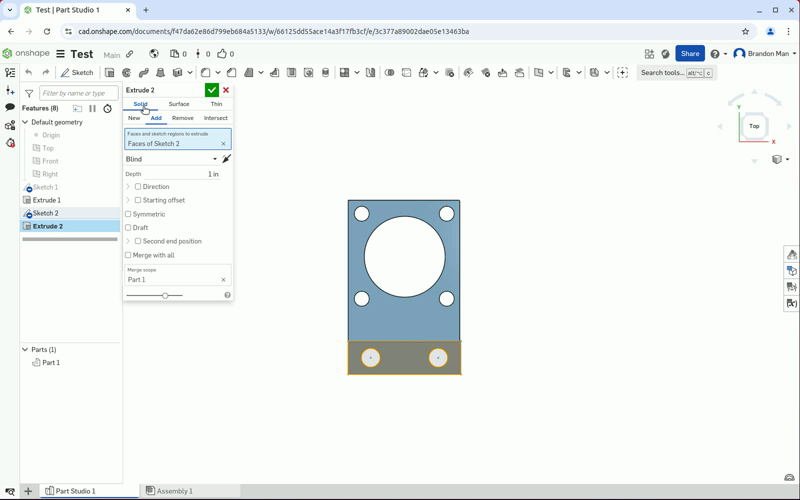
click(143, 106)
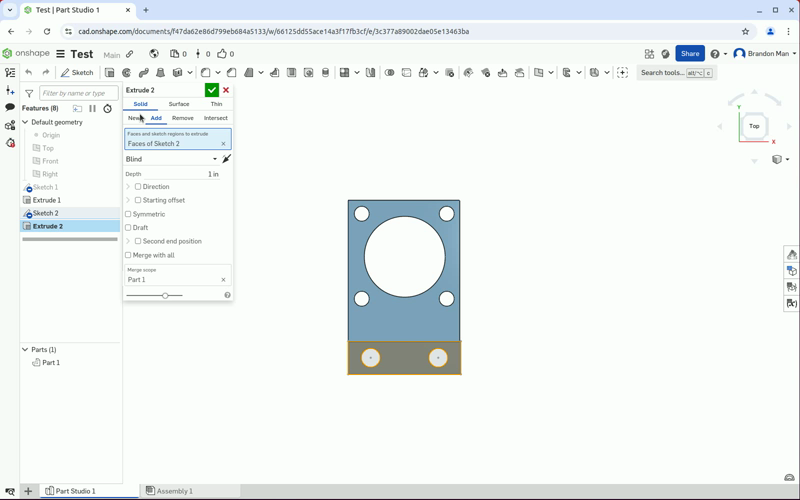
mouse_move(137, 120)
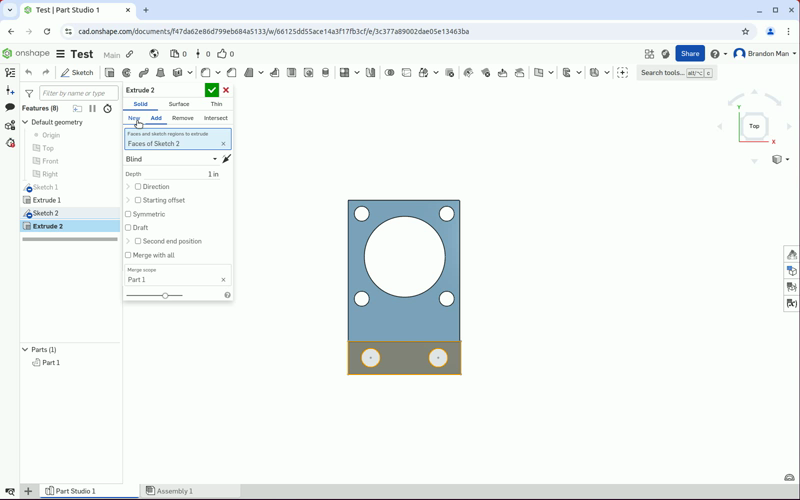
click(137, 120)
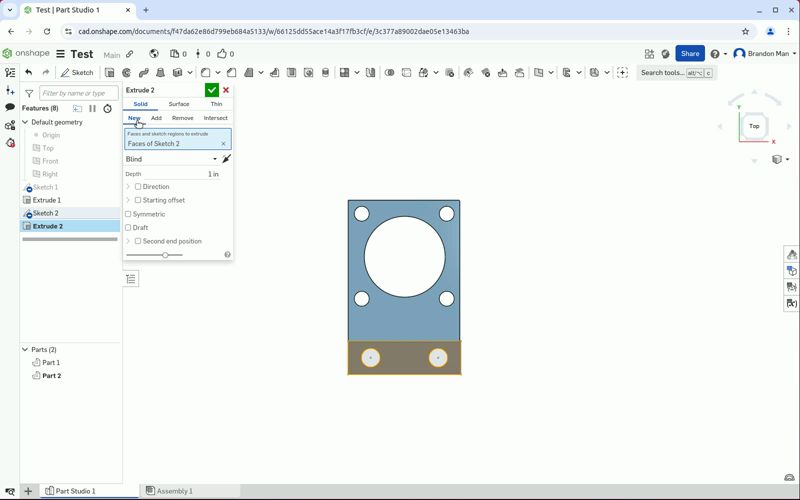
key(tab, 4)
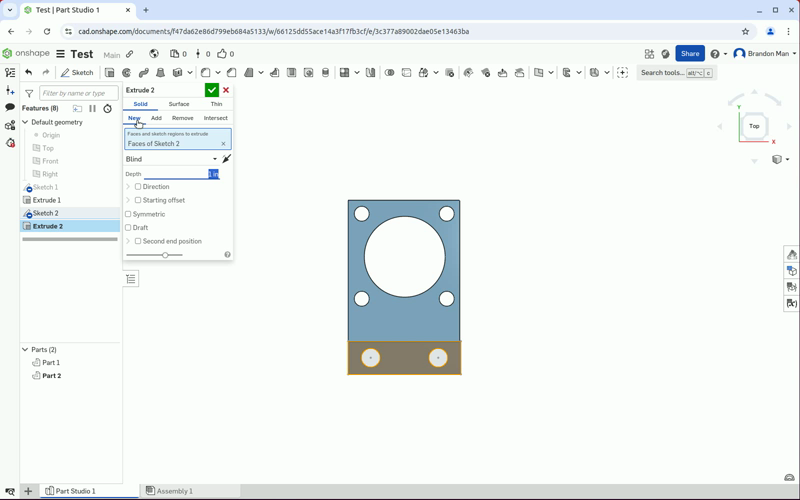
text(11.072)
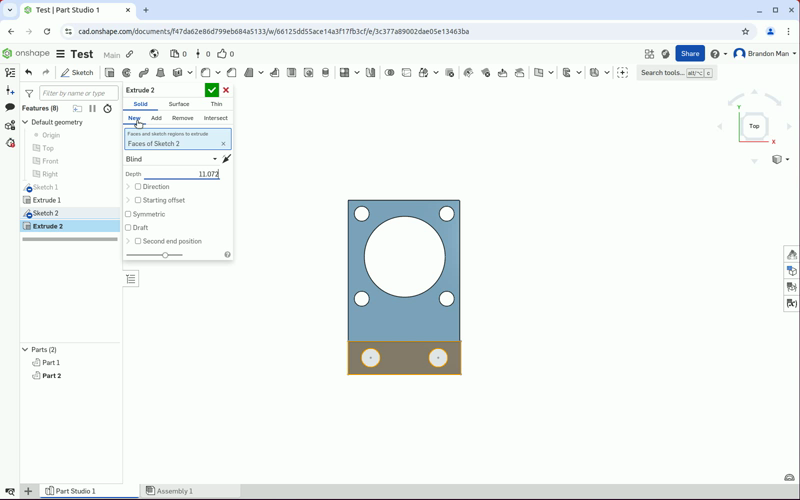
key(tab, 3)
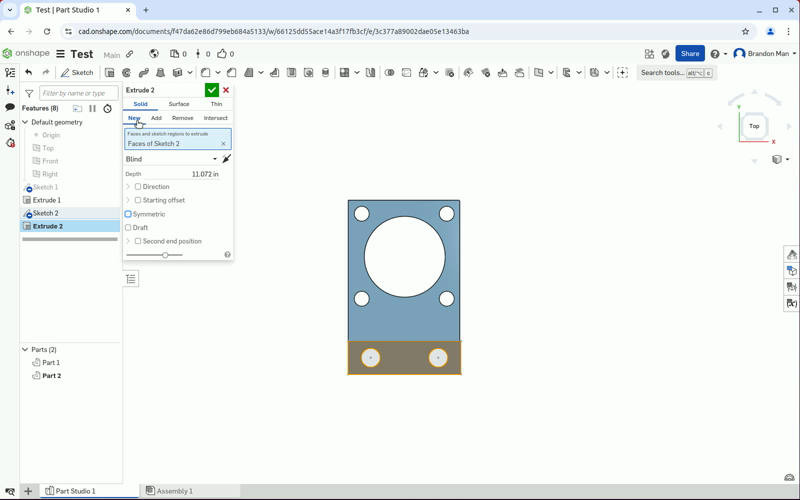
key(space)
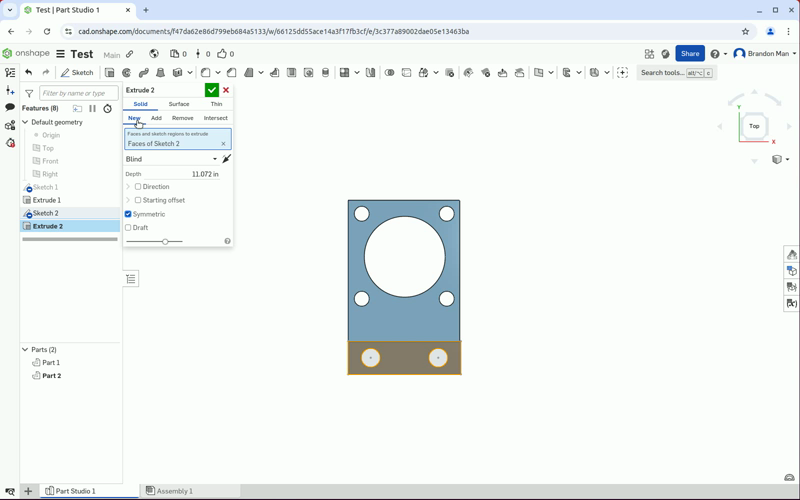
key(enter)
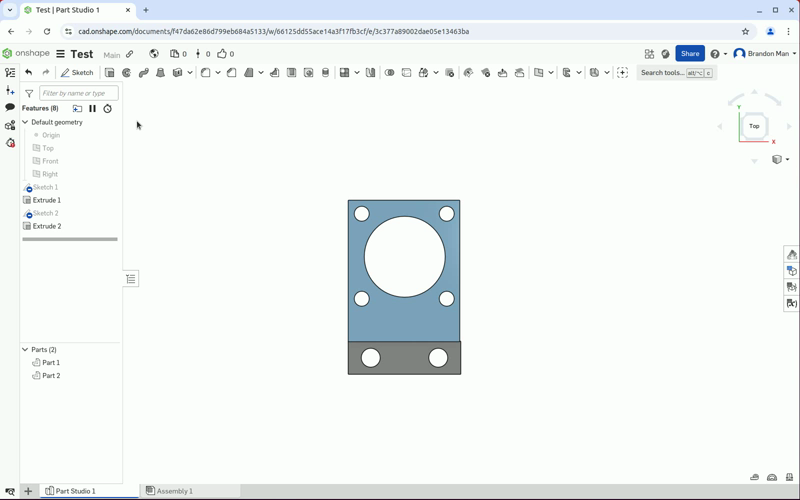
key(shift+h)
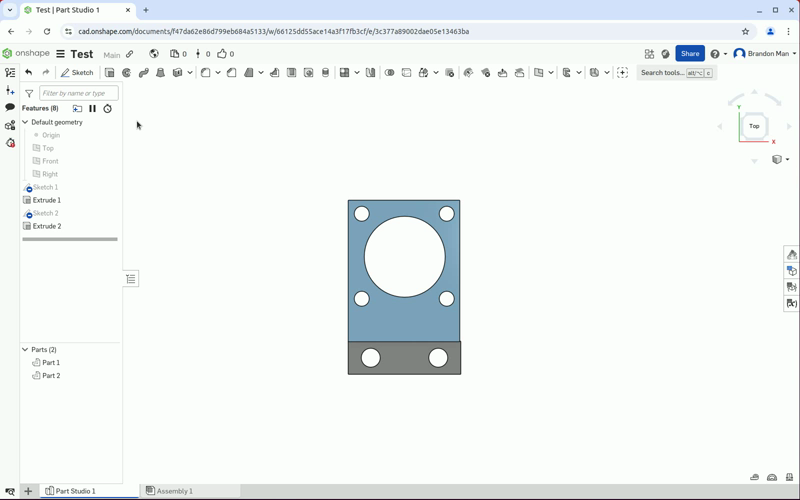
key(shift+h)
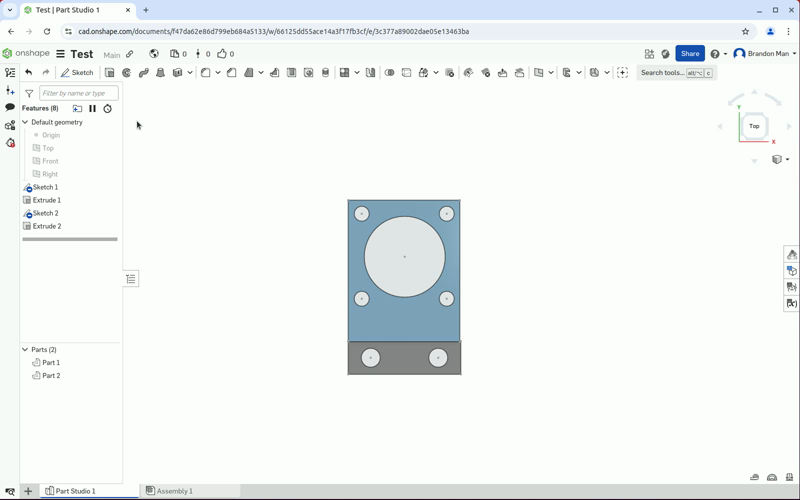
key(shift+7)
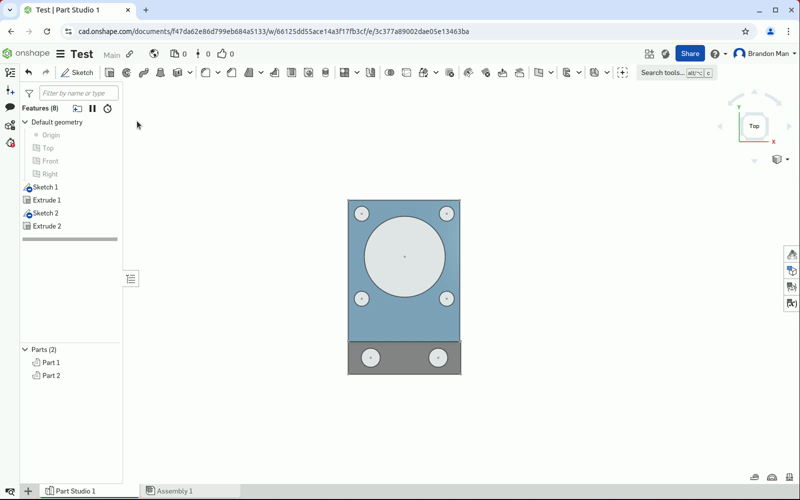
key(up, 3)
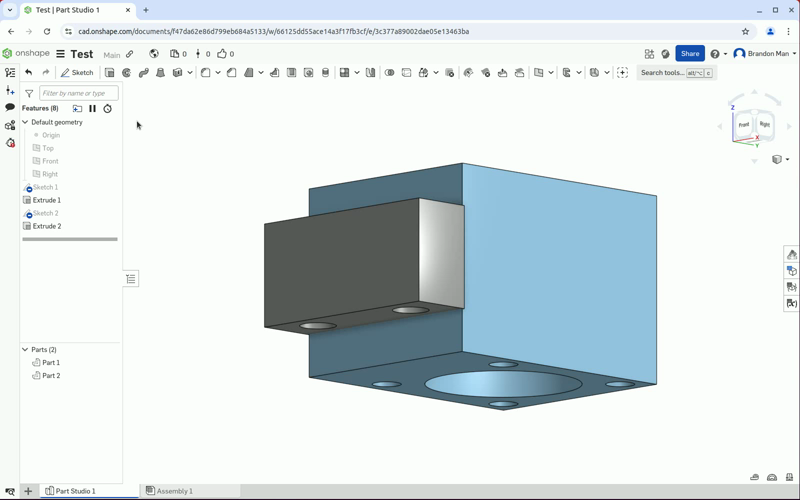
key(left, 3)
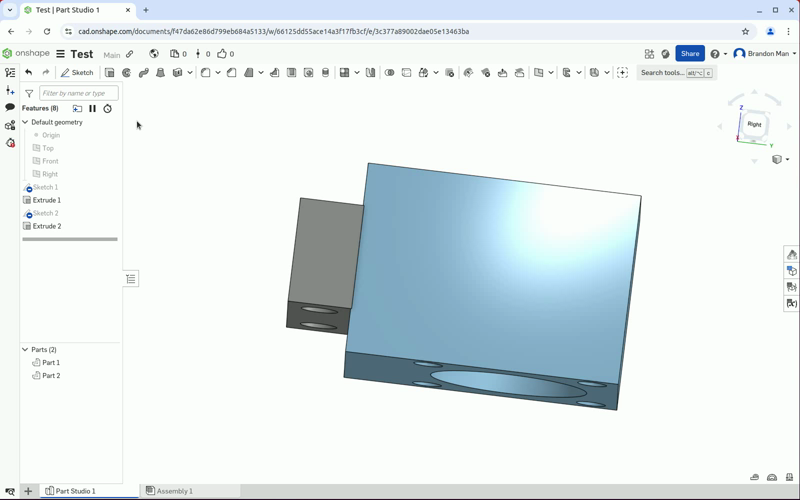
key(right, 3)
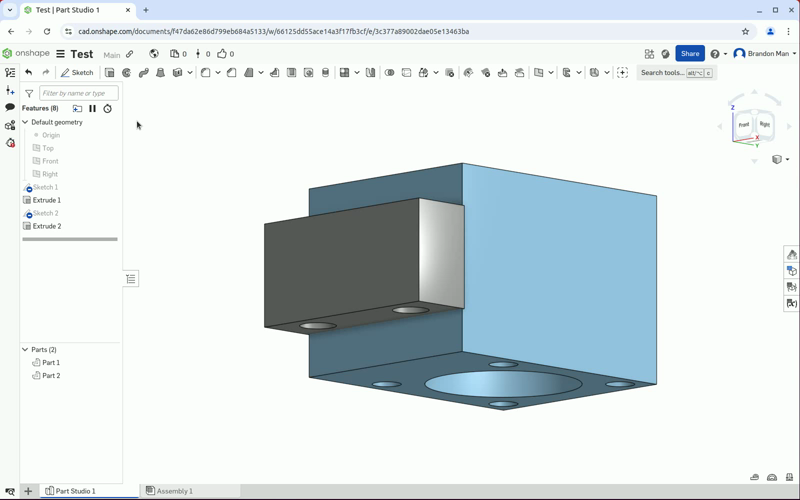
key(down, 3)
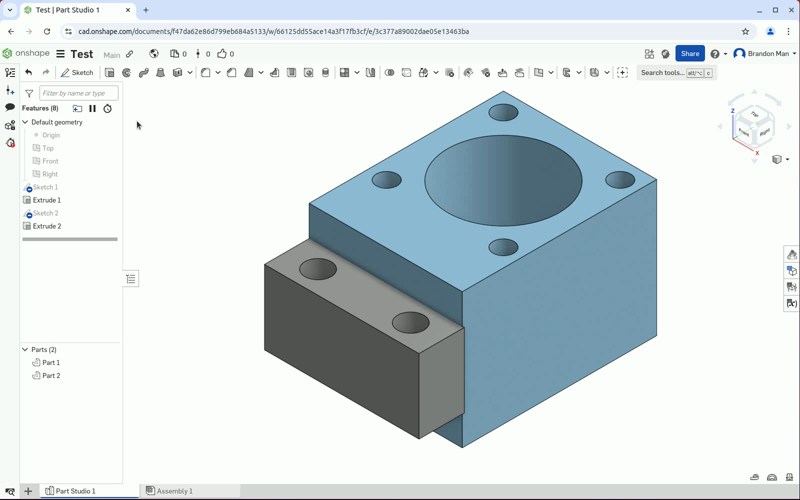
mouse_move(73, 189)
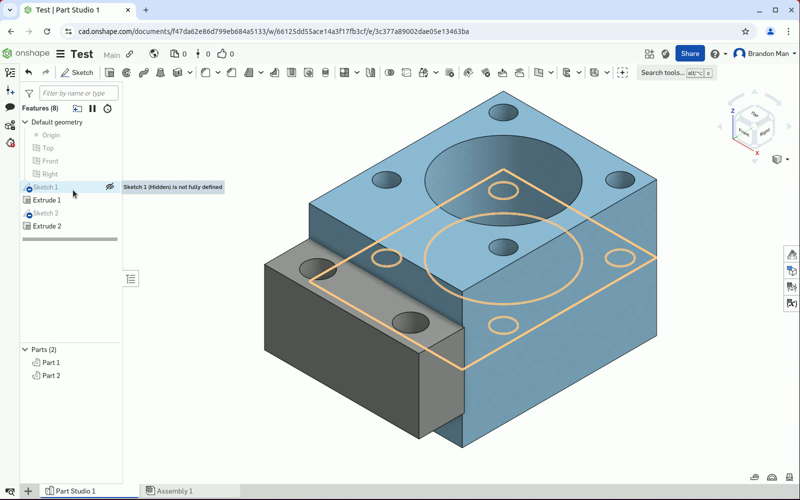
click(73, 189)